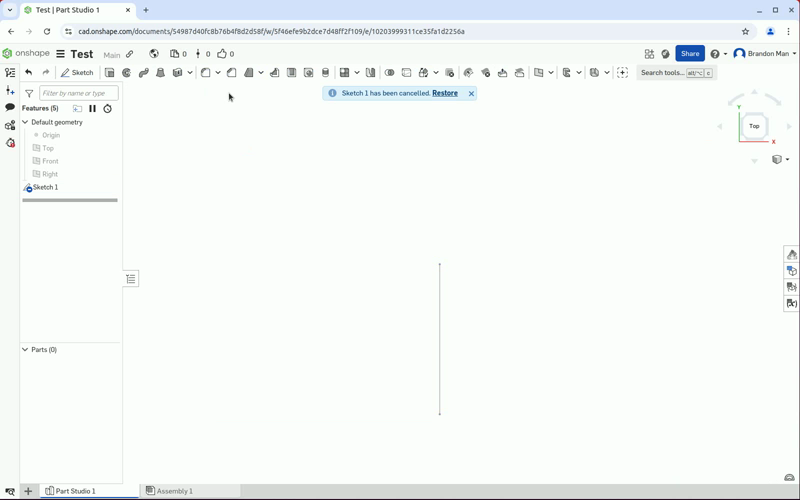
key(shift+h)
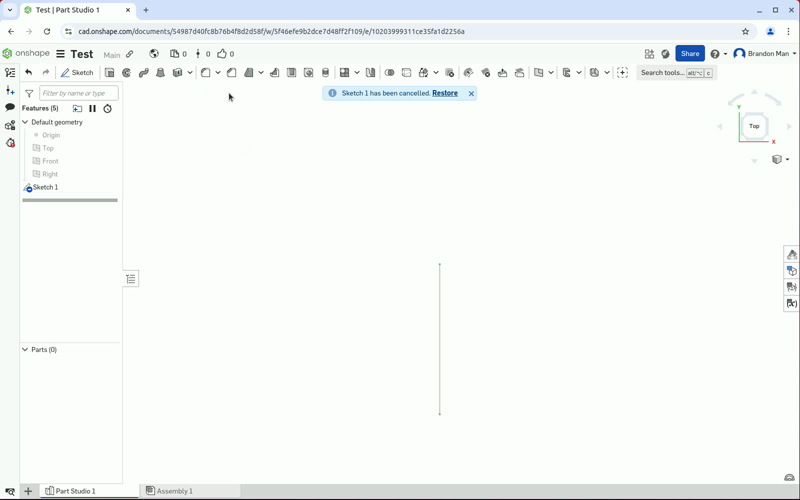
key(shift+s)
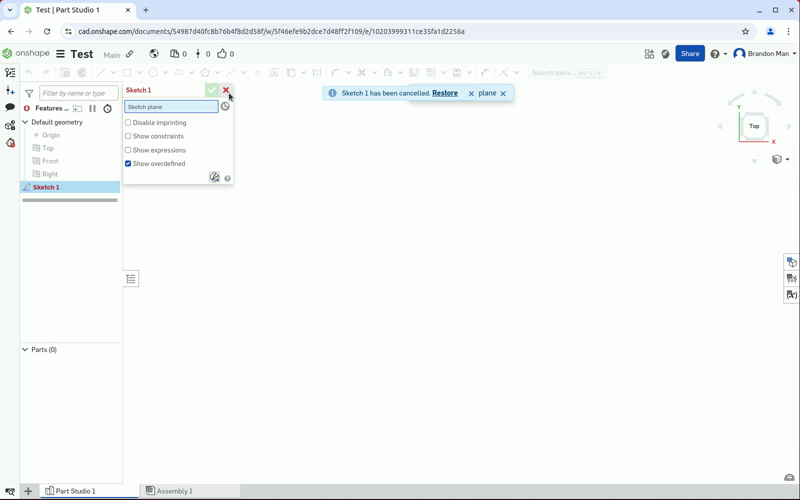
mouse_move(73, 150)
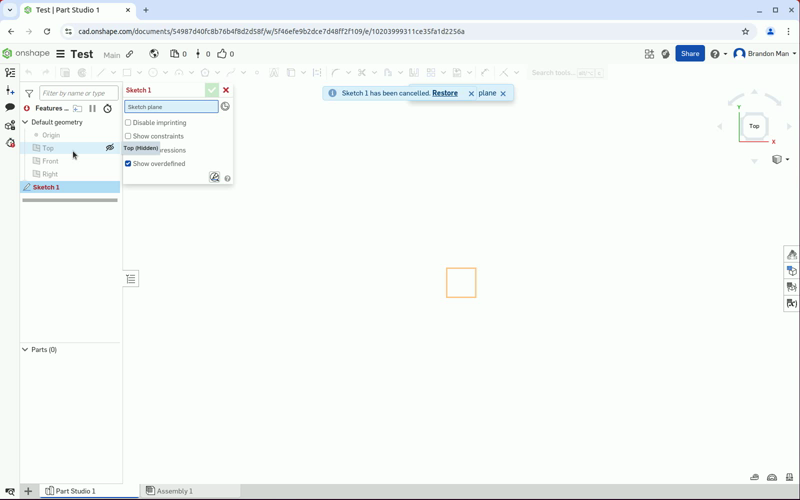
click(73, 150)
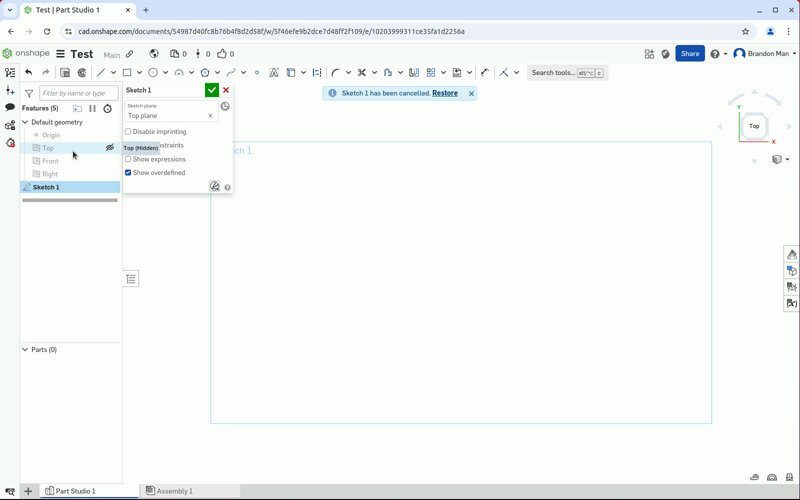
mouse_move(73, 352)
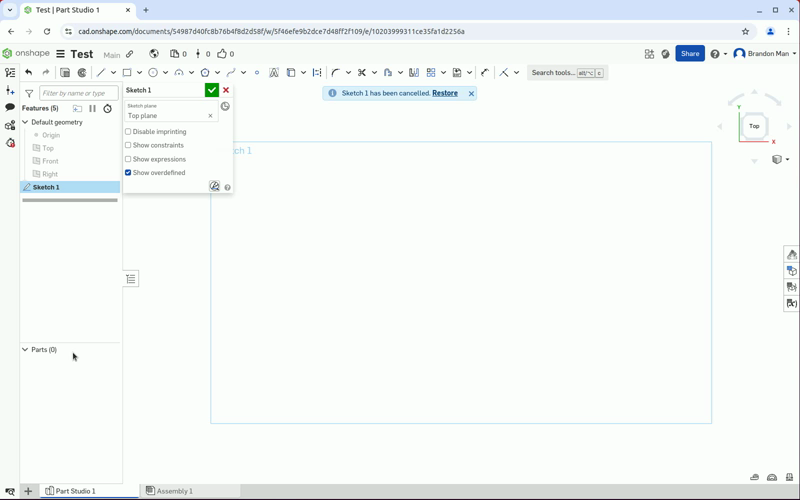
key(y)
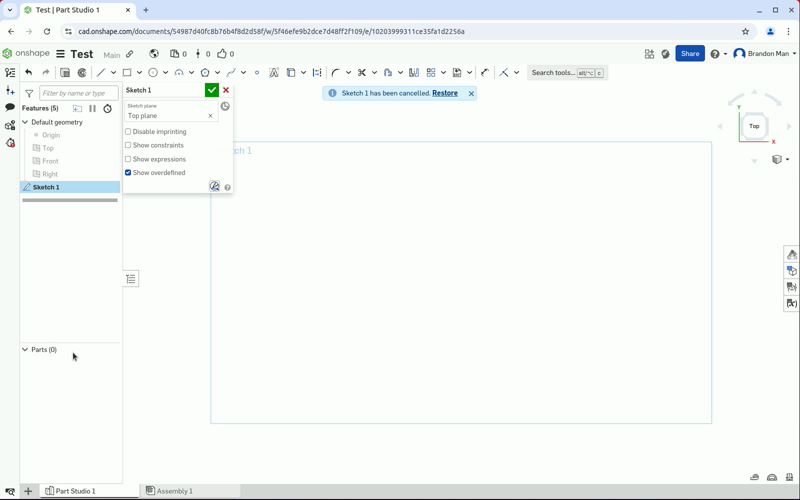
key(l)
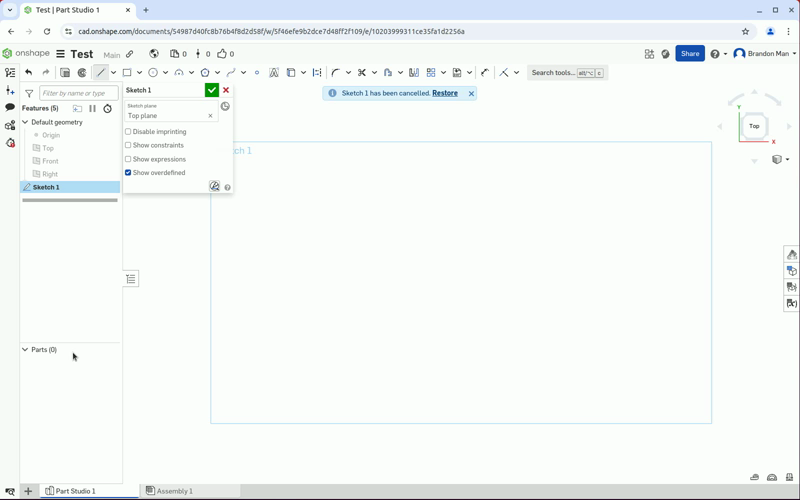
key_down(shift)
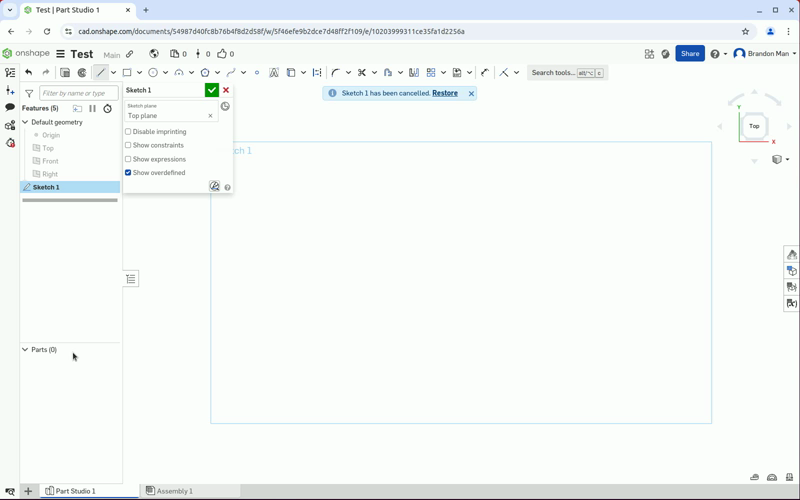
mouse_move(431, 287)
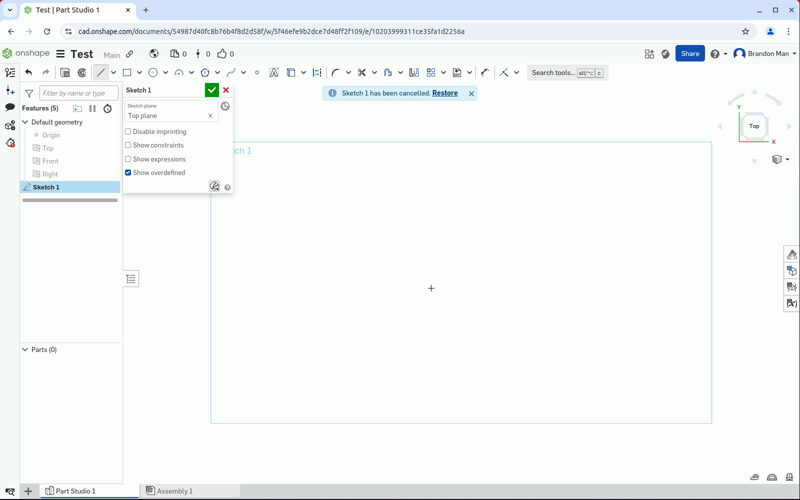
click(431, 287)
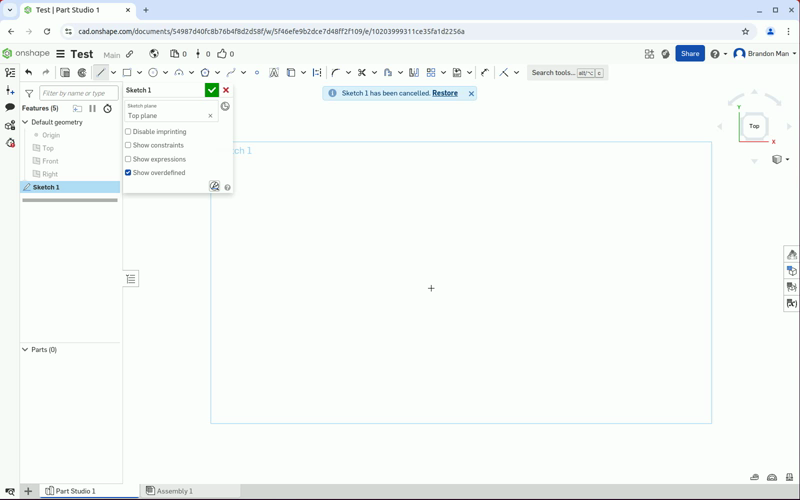
key_up(shift)
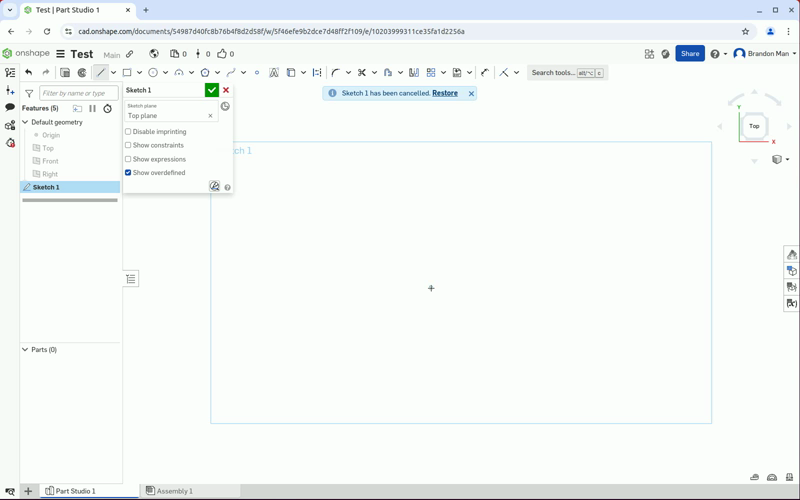
key_down(shift)
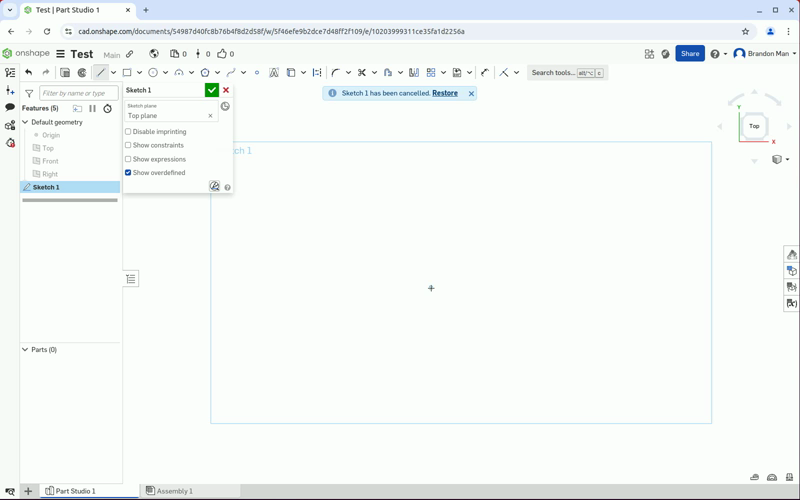
mouse_move(461, 287)
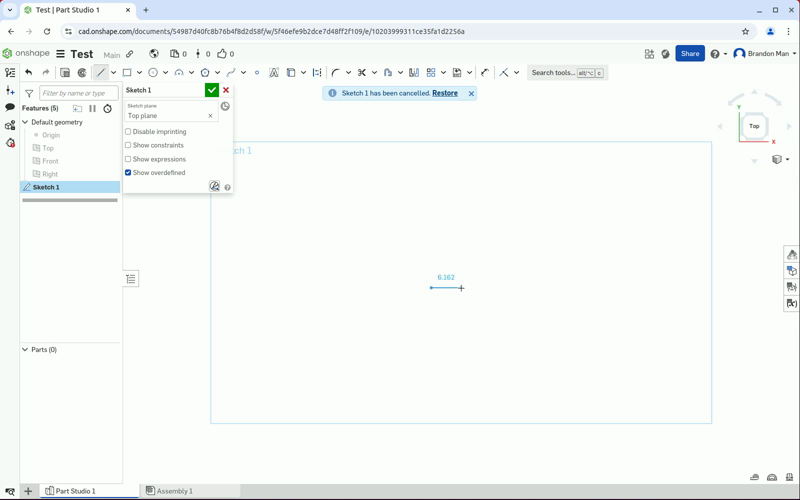
mouse_move(490, 287)
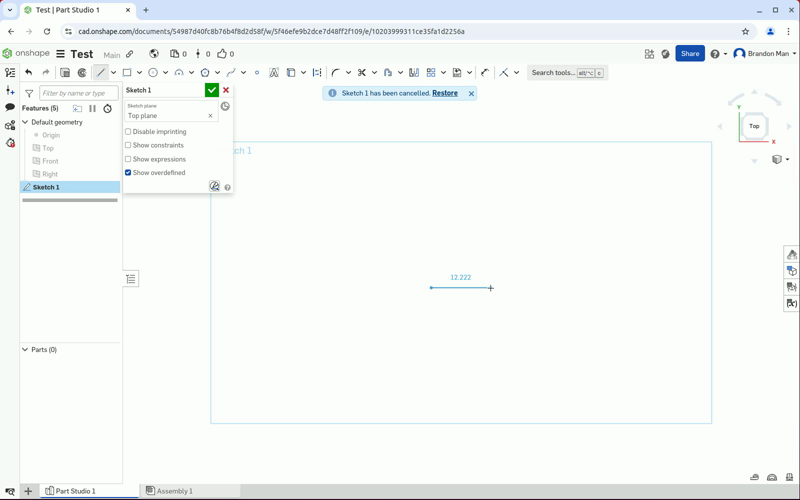
click(490, 287)
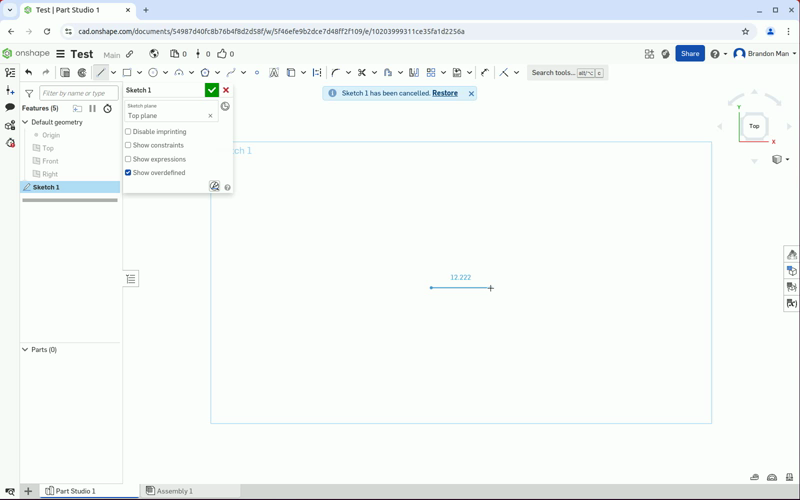
key_up(shift)
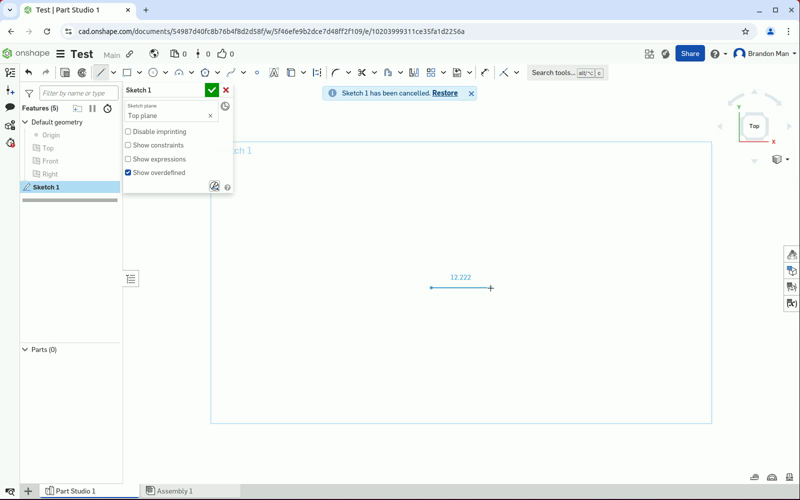
key_down(shift)
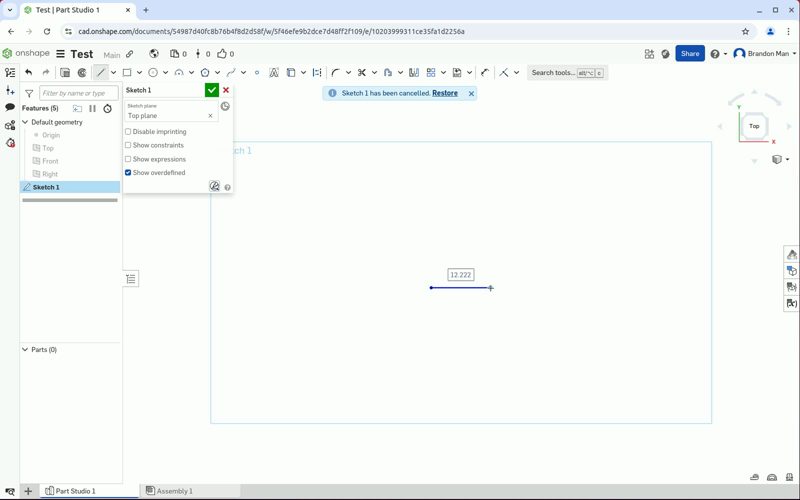
mouse_move(520, 287)
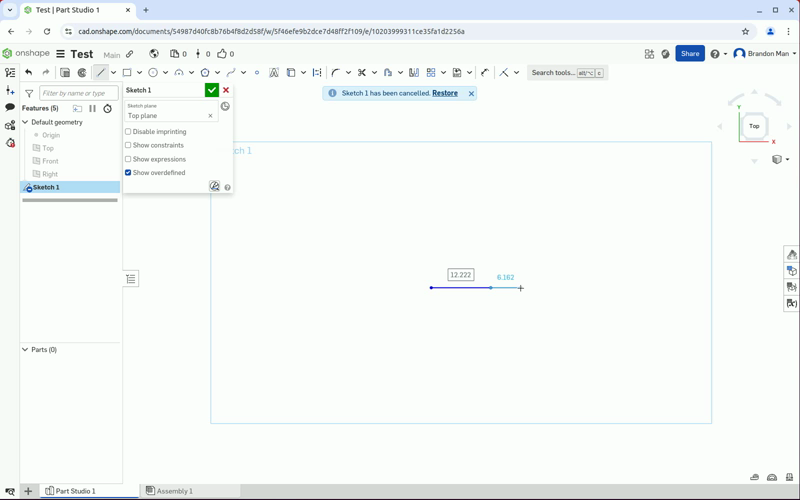
mouse_move(490, 277)
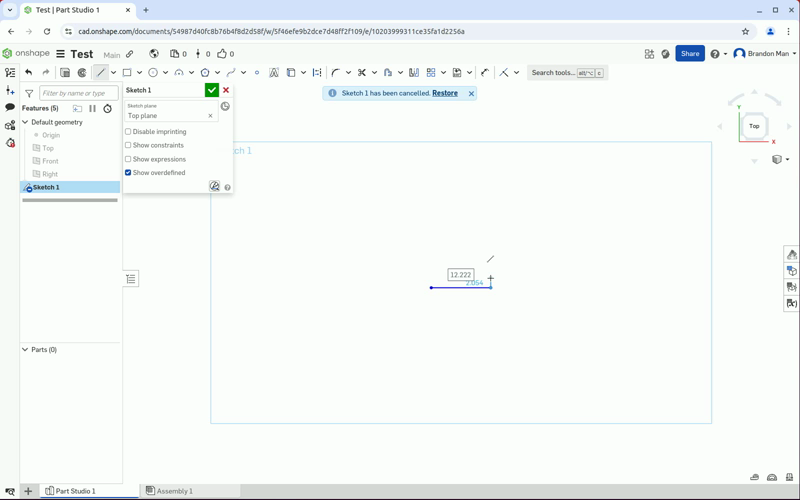
click(490, 277)
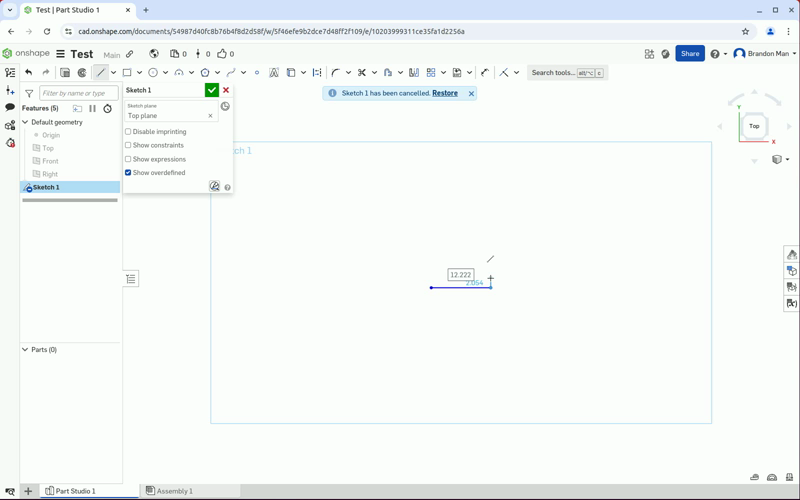
key_up(shift)
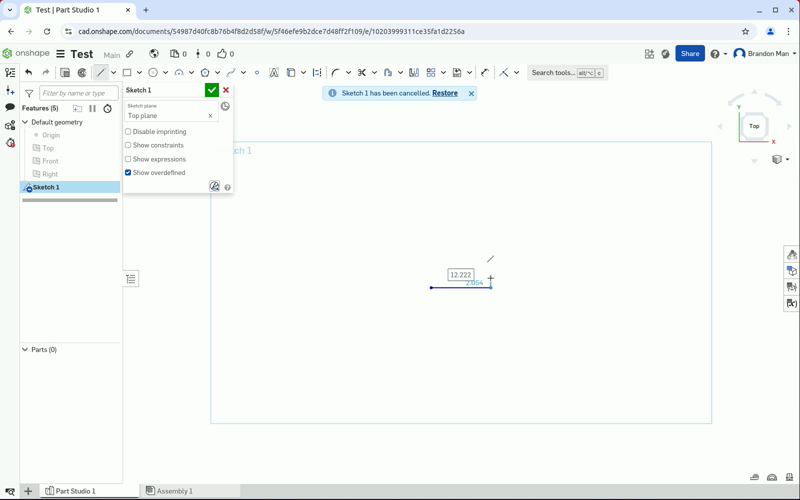
key_down(shift)
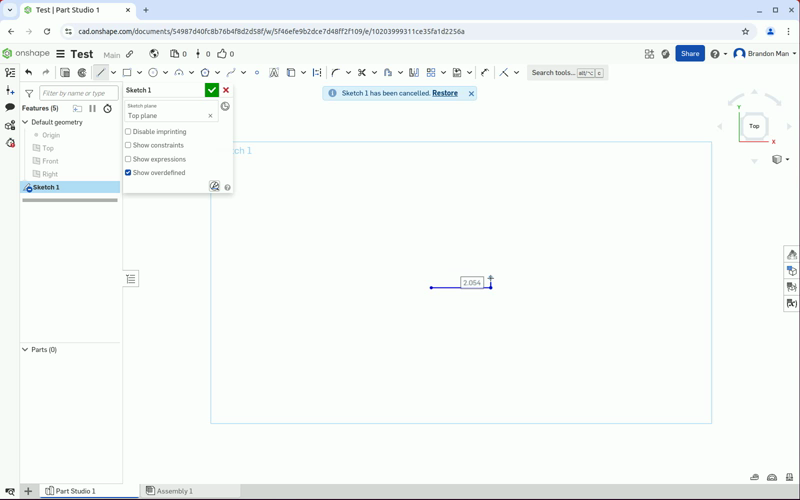
mouse_move(520, 277)
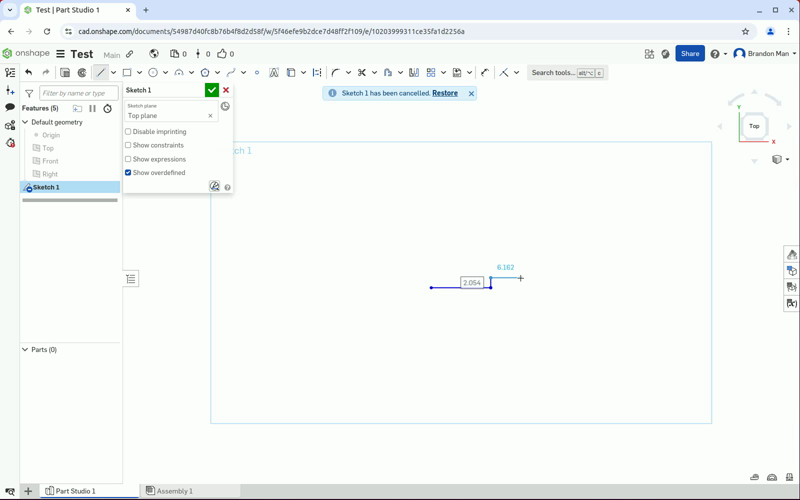
mouse_move(431, 277)
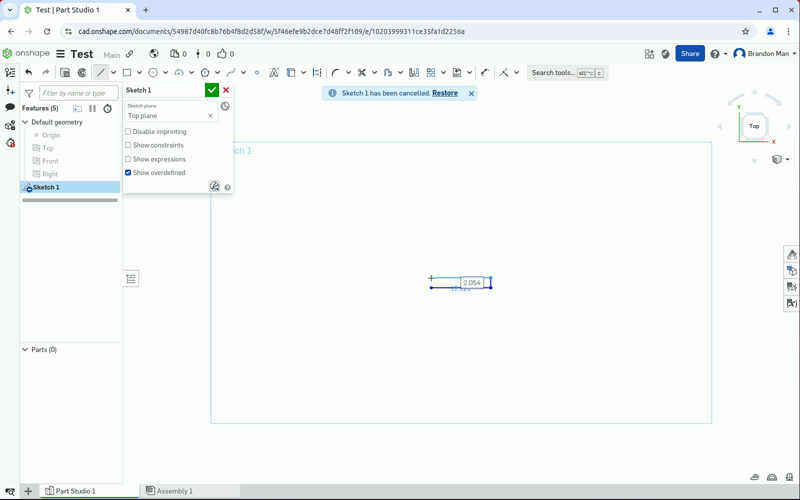
click(431, 277)
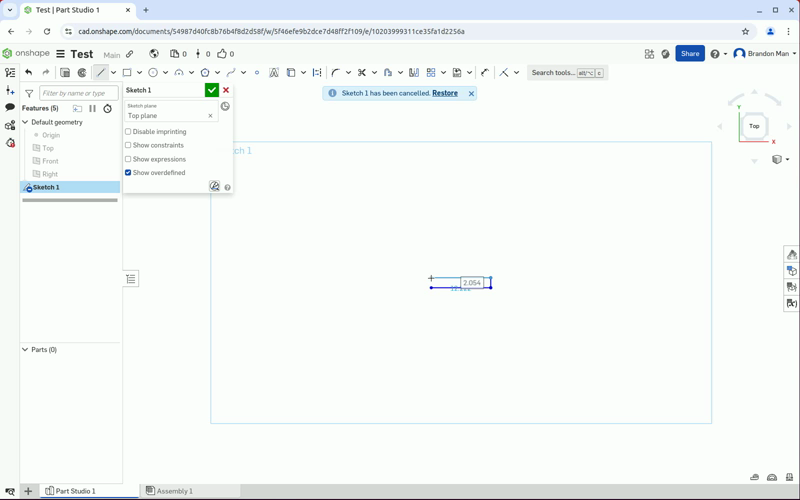
key_up(shift)
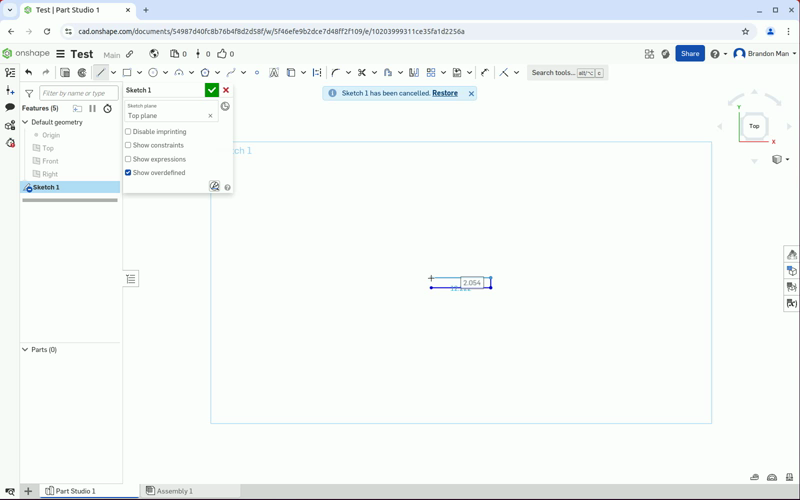
mouse_move(461, 277)
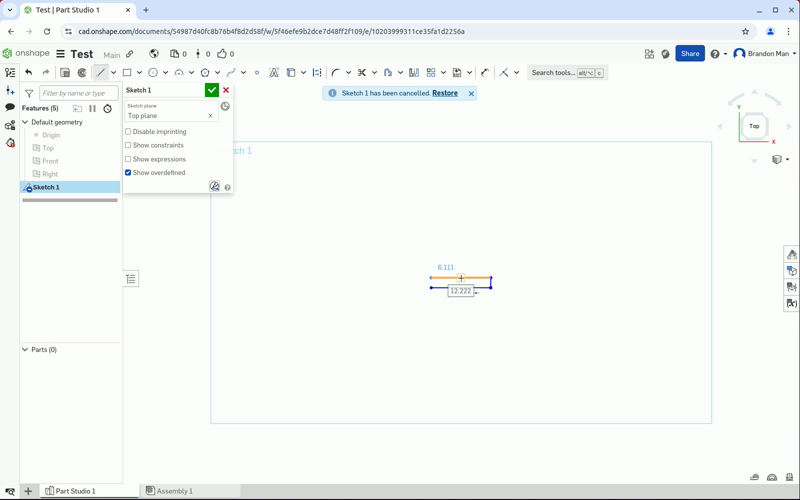
key_down(shift)
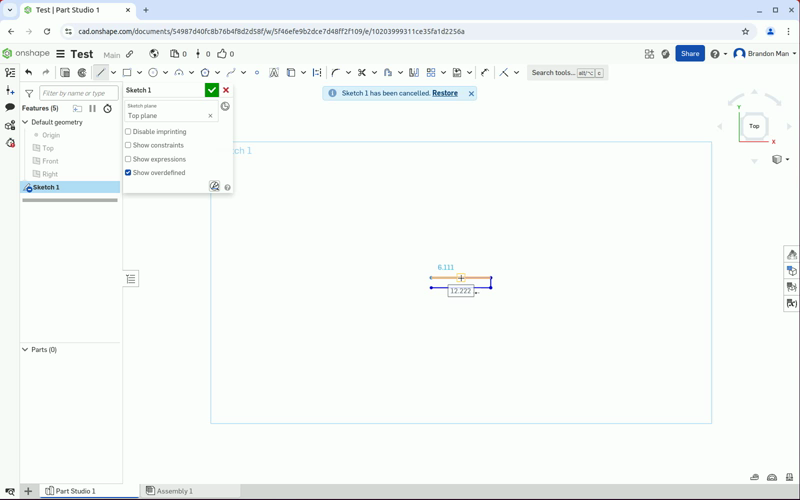
mouse_move(431, 287)
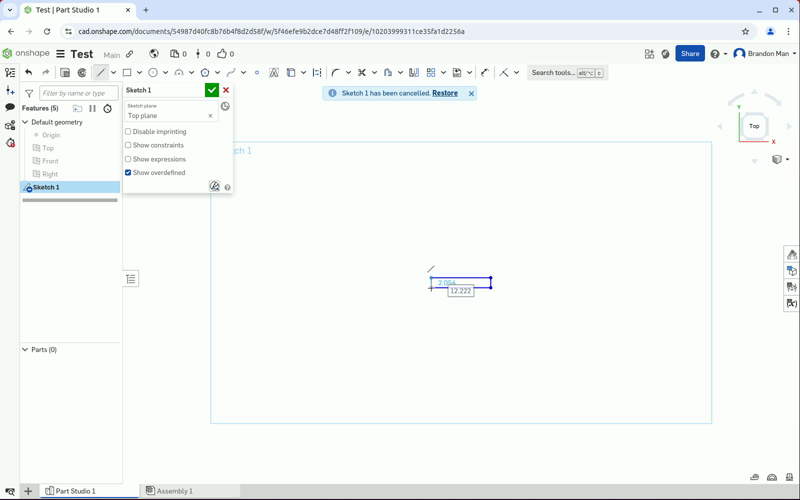
key_up(shift)
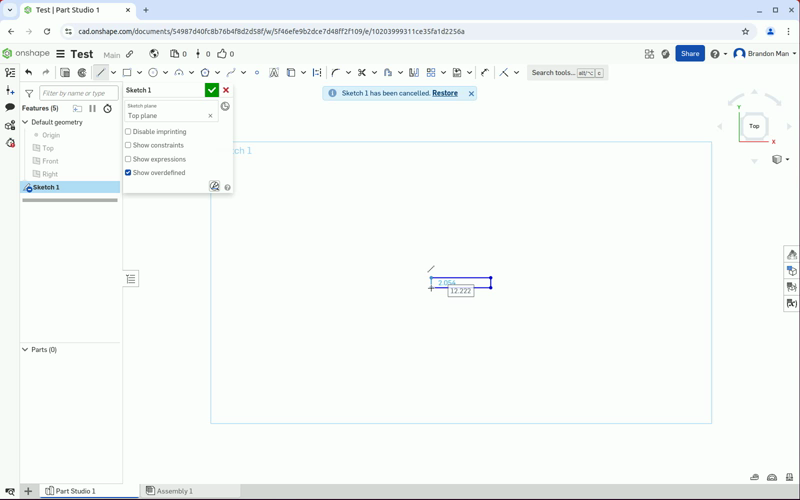
click(431, 287)
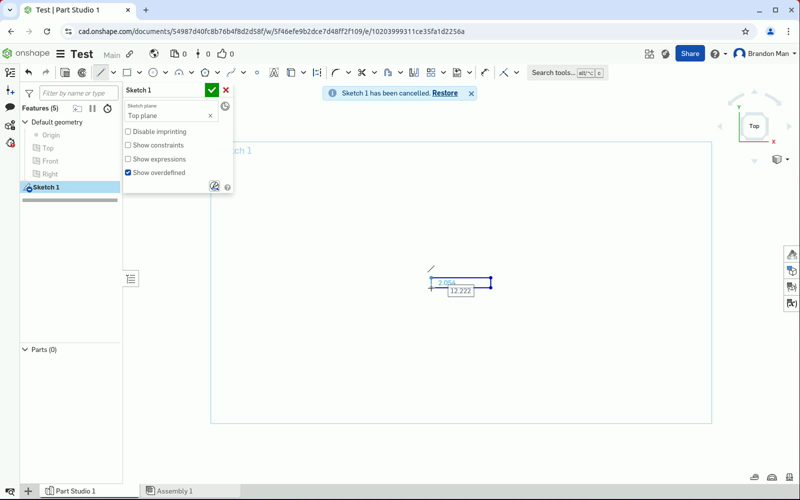
key(esc)
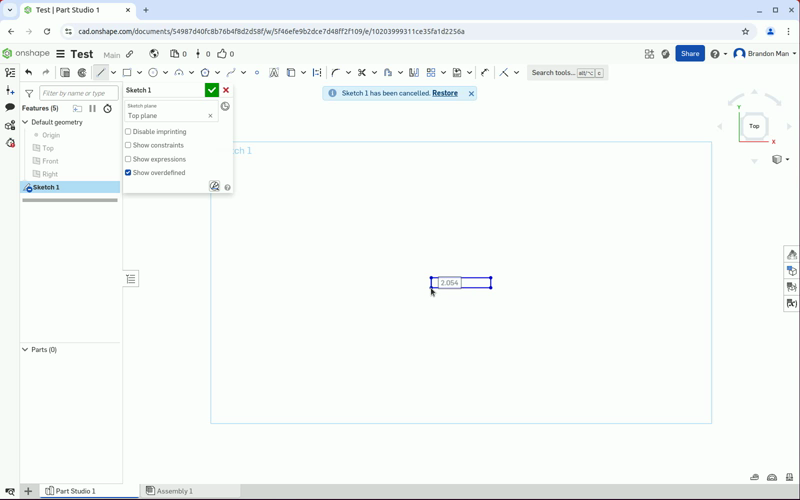
mouse_move(459, 284)
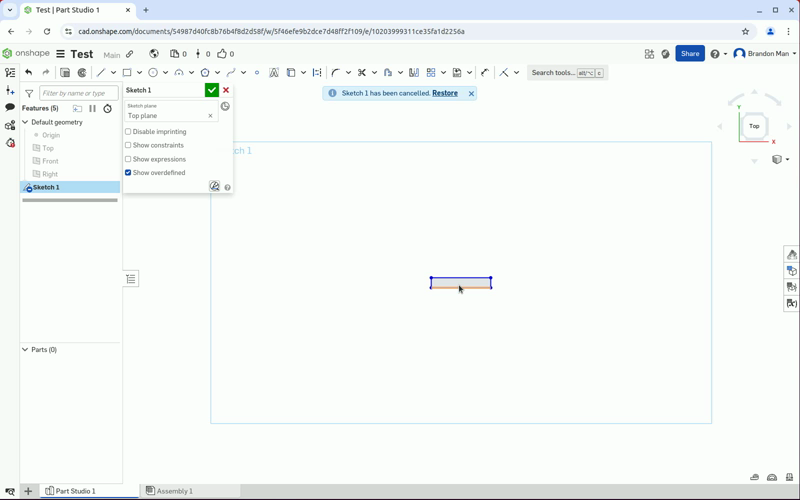
scroll(6)
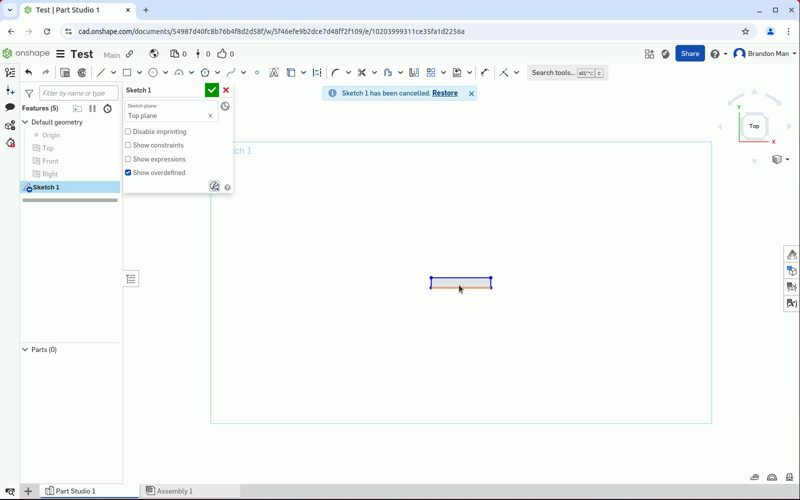
scroll(6)
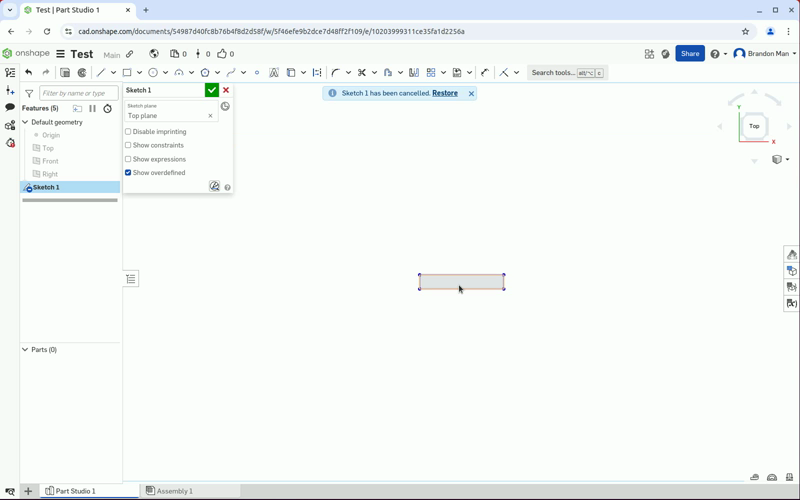
scroll(6)
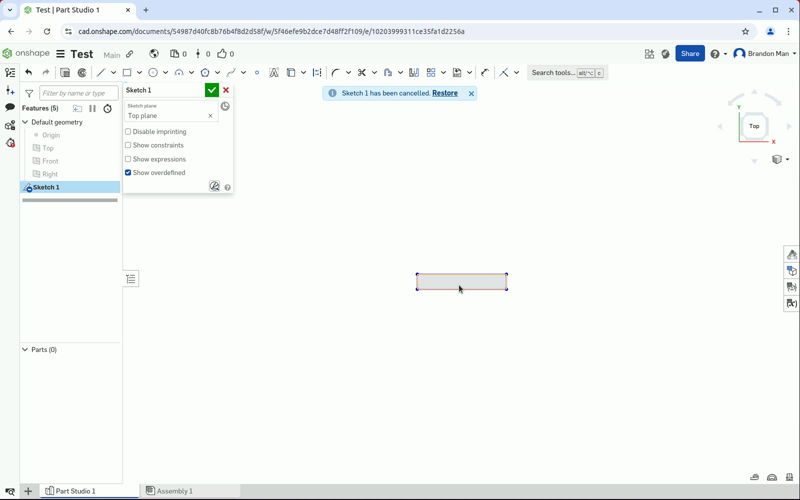
scroll(6)
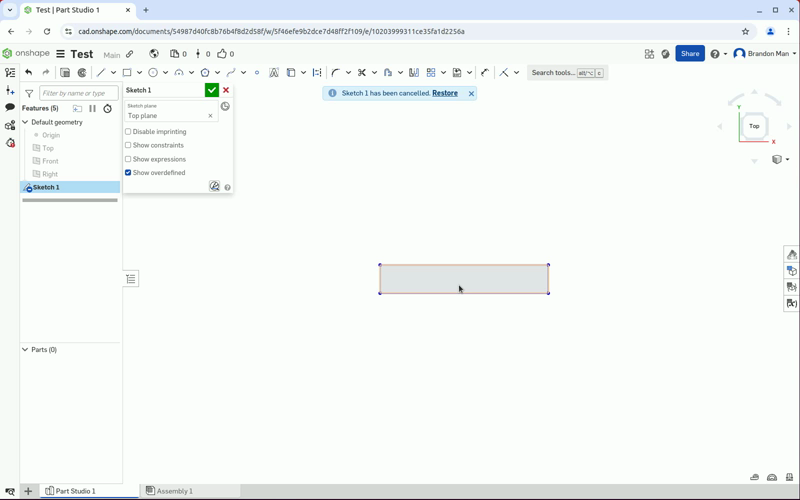
scroll(6)
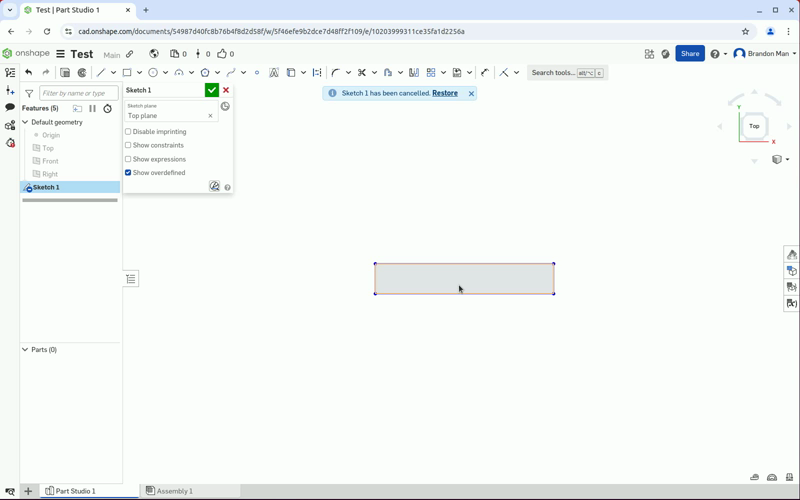
scroll(6)
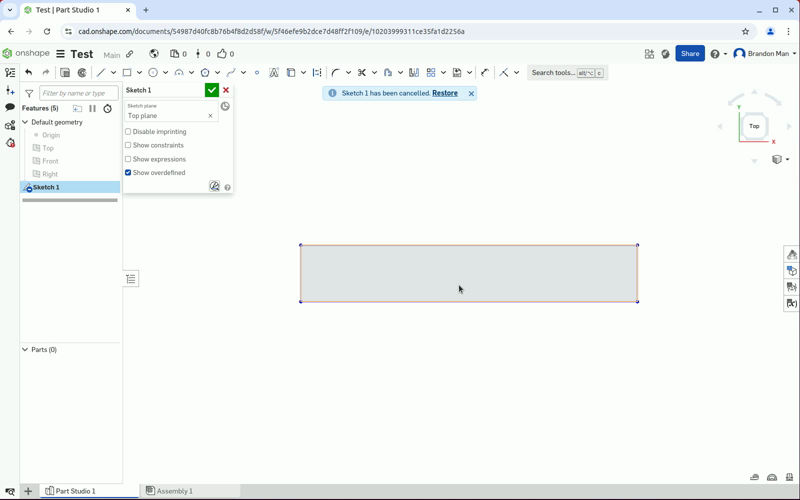
scroll(6)
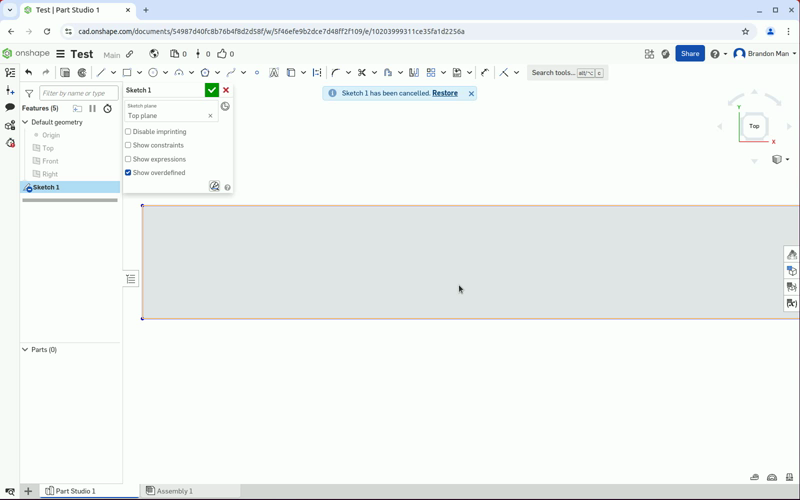
click(459, 284)
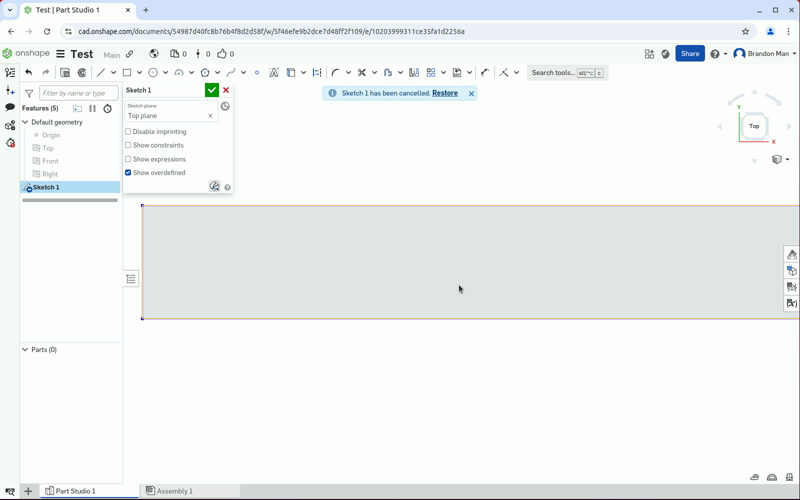
scroll(-6)
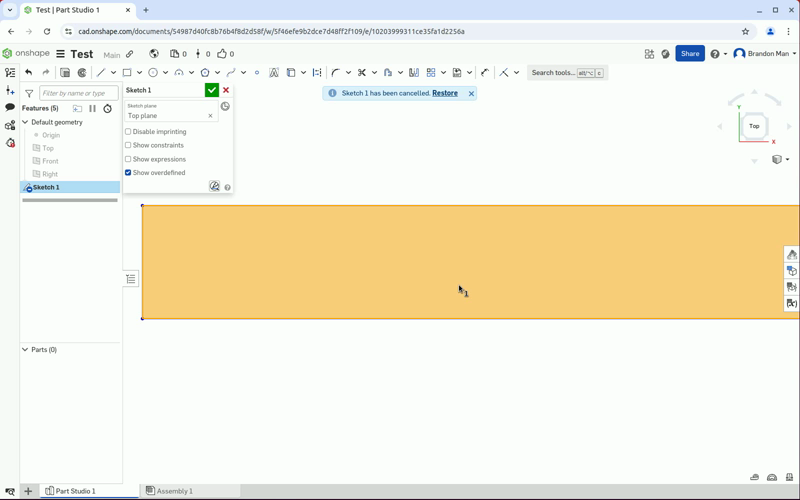
scroll(-6)
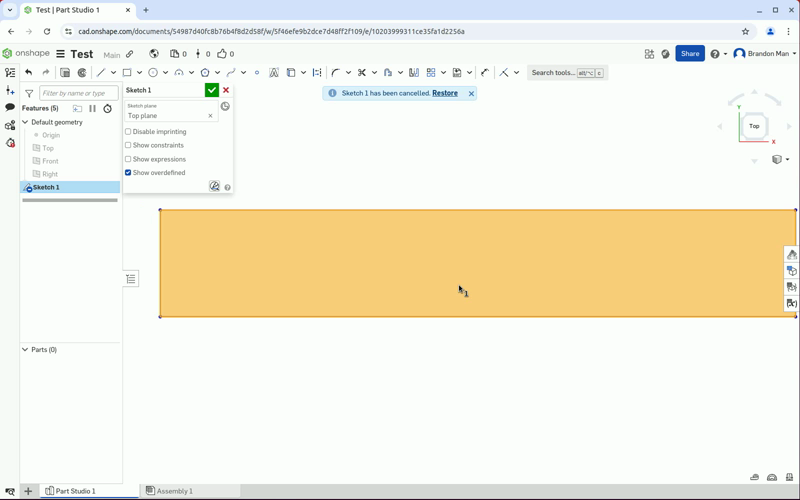
scroll(-6)
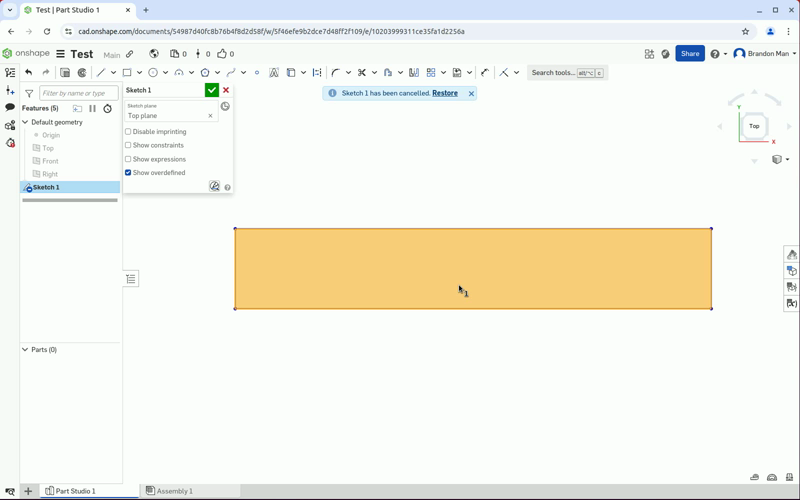
scroll(-6)
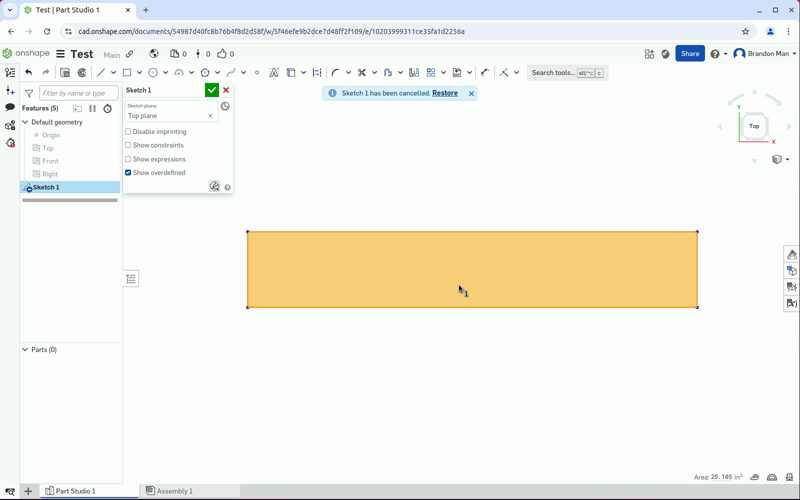
scroll(-6)
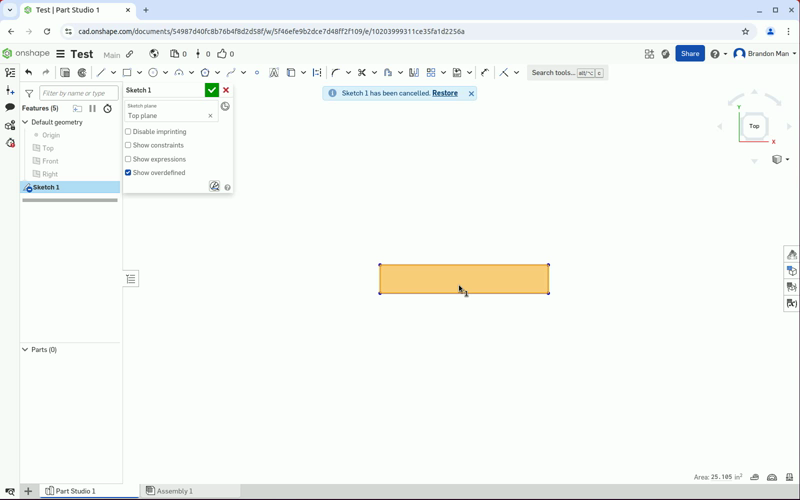
scroll(-6)
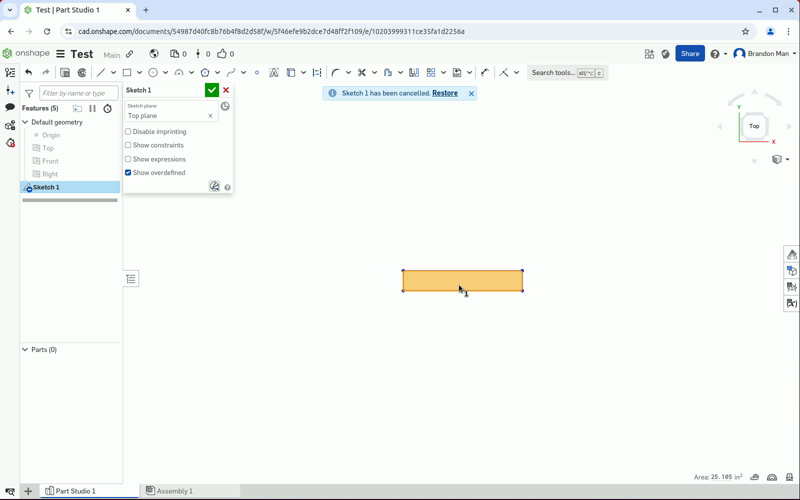
scroll(-6)
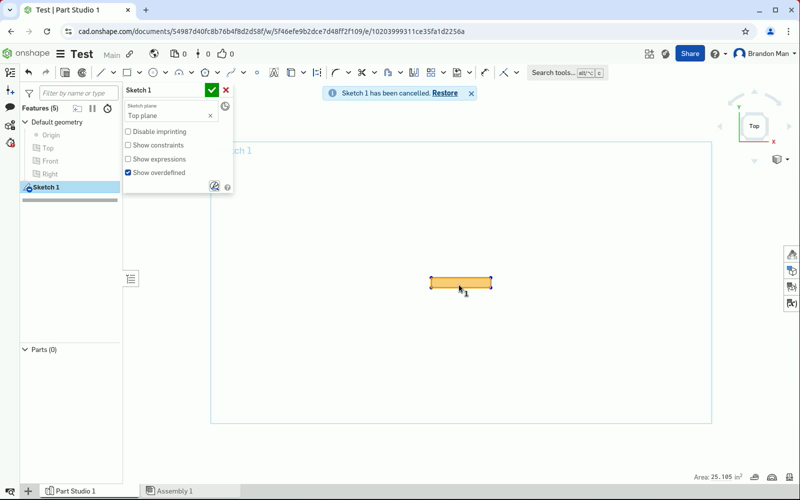
mouse_move(73, 352)
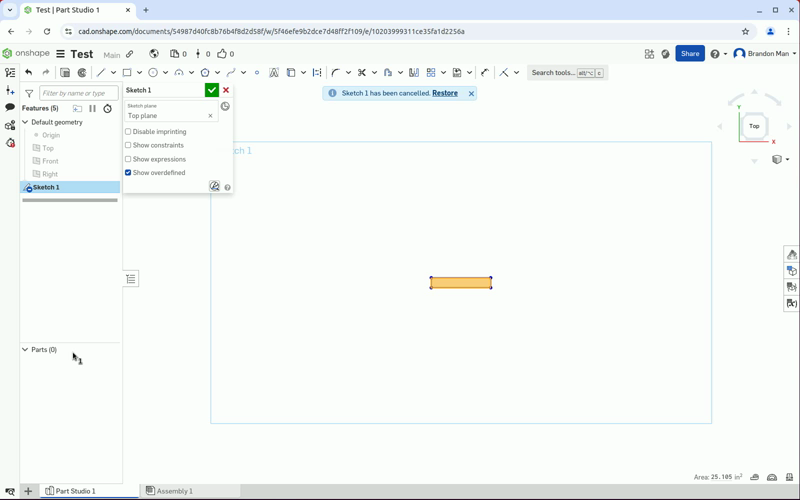
key(shift+y)
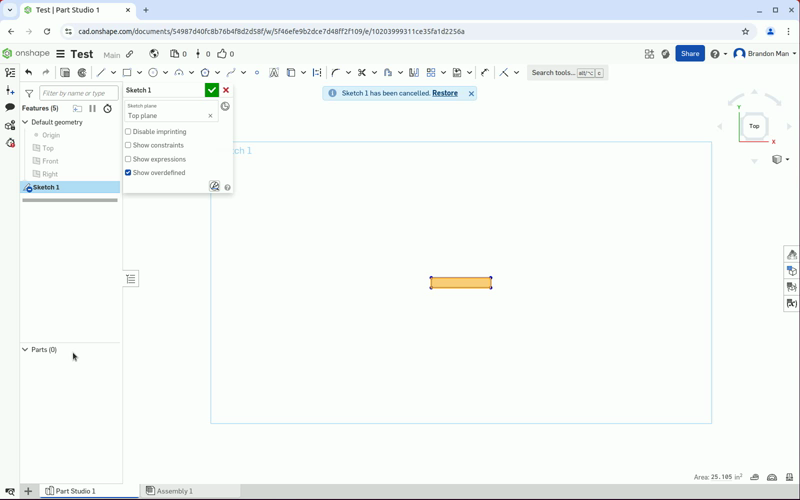
key(shift+e)
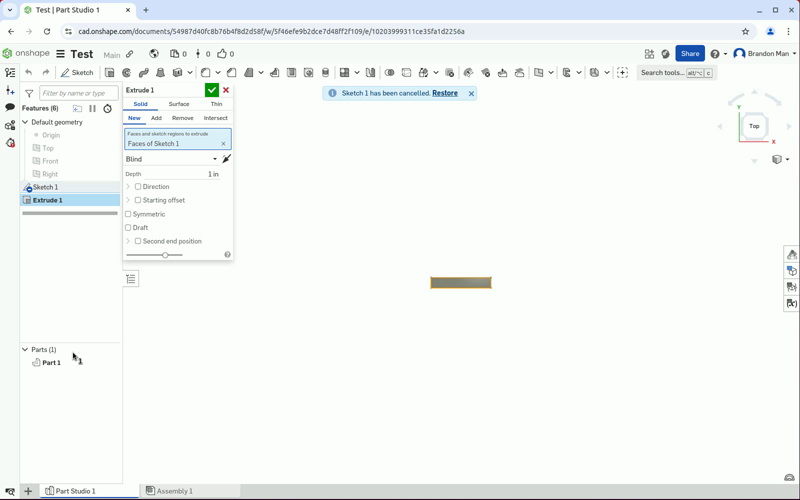
mouse_move(143, 106)
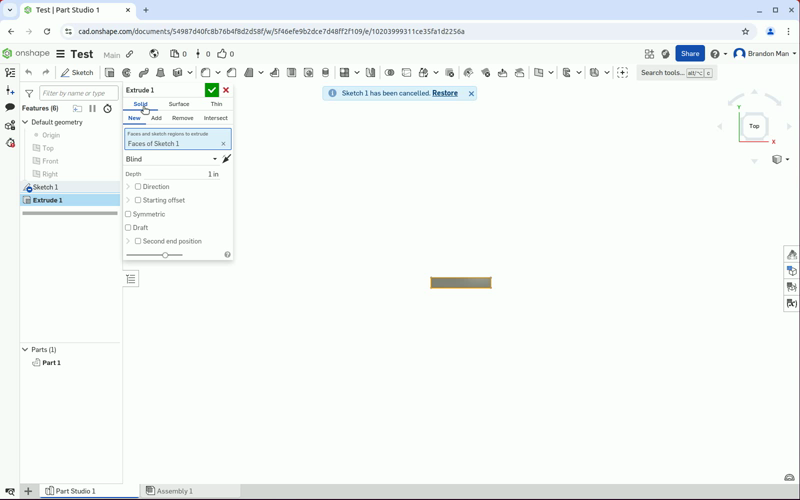
click(143, 106)
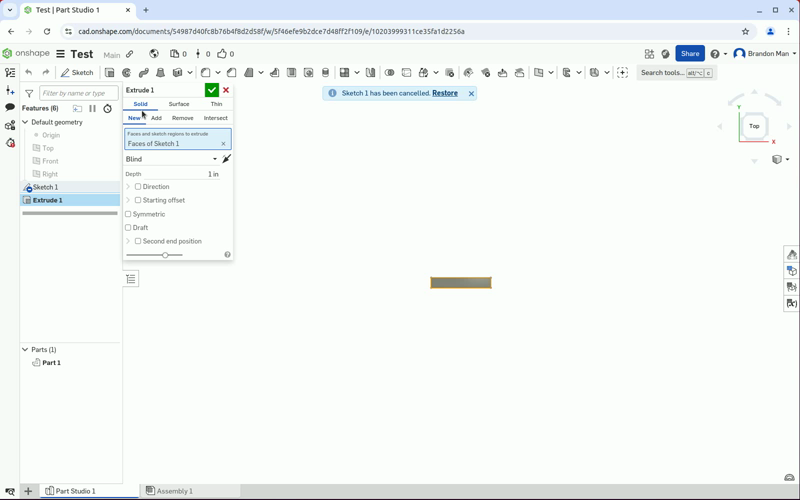
mouse_move(137, 120)
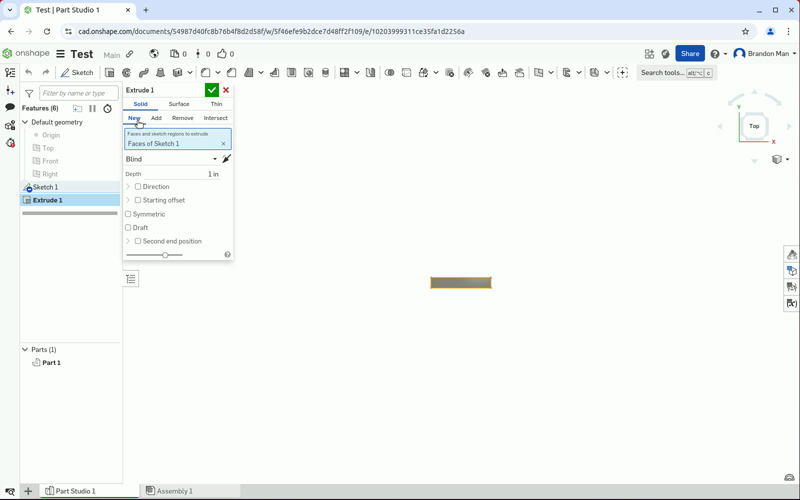
click(137, 120)
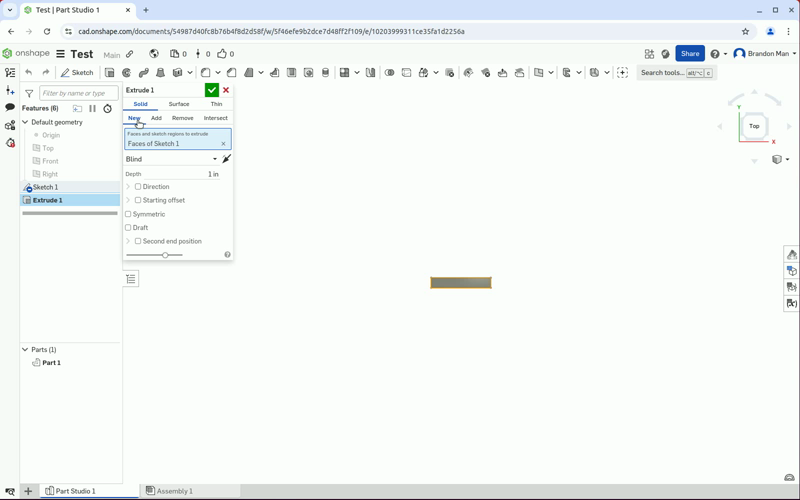
key(tab, 4)
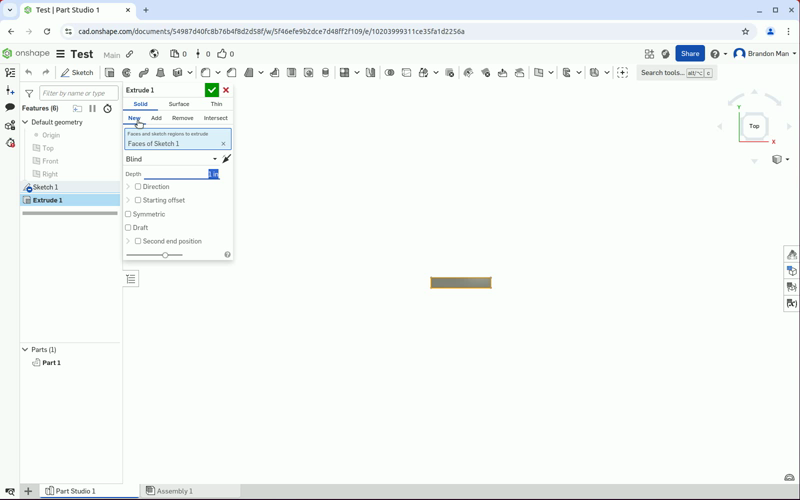
text(16.128)
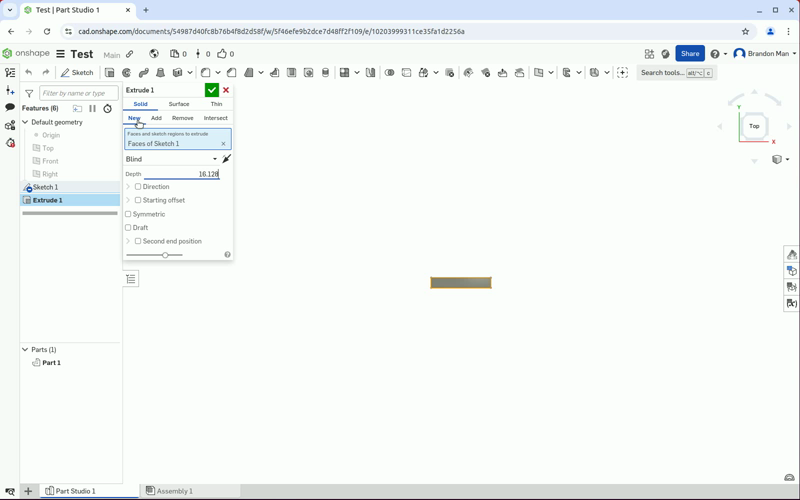
key(enter)
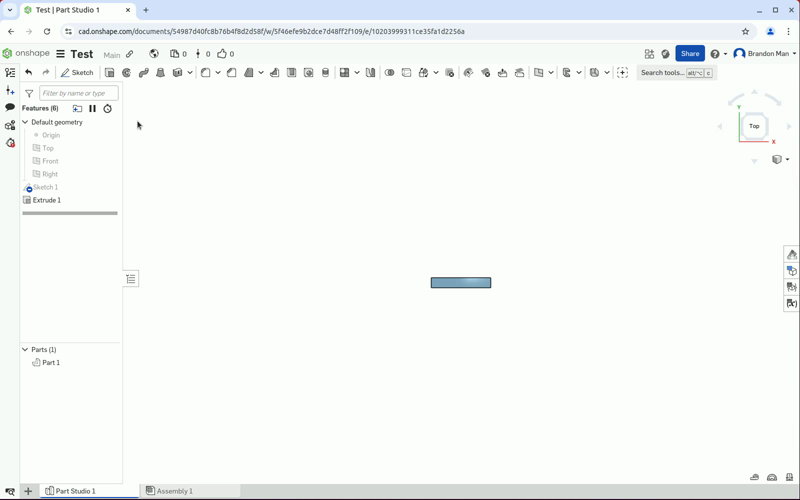
key(shift+h)
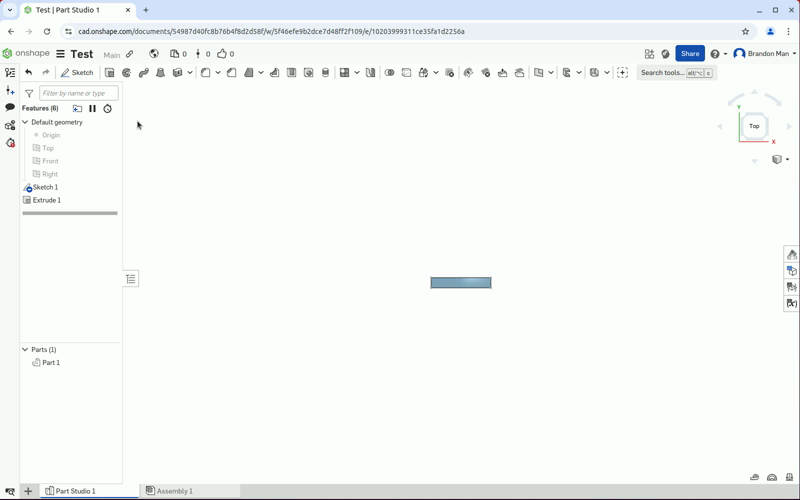
key(shift+h)
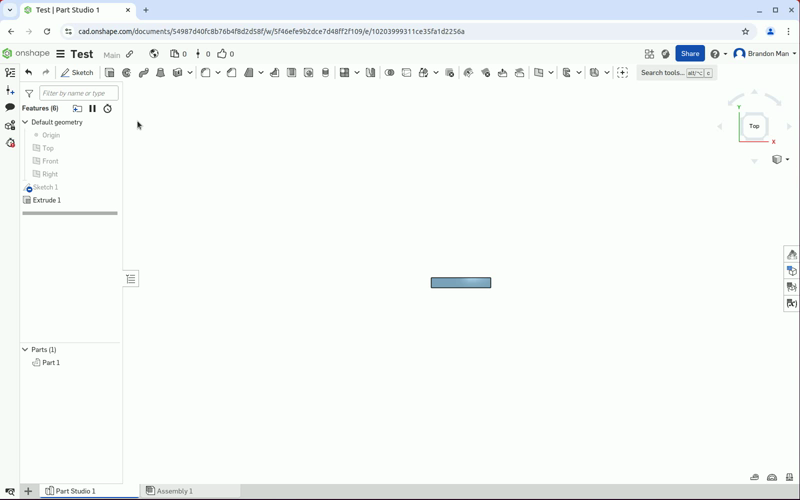
mouse_move(73, 189)
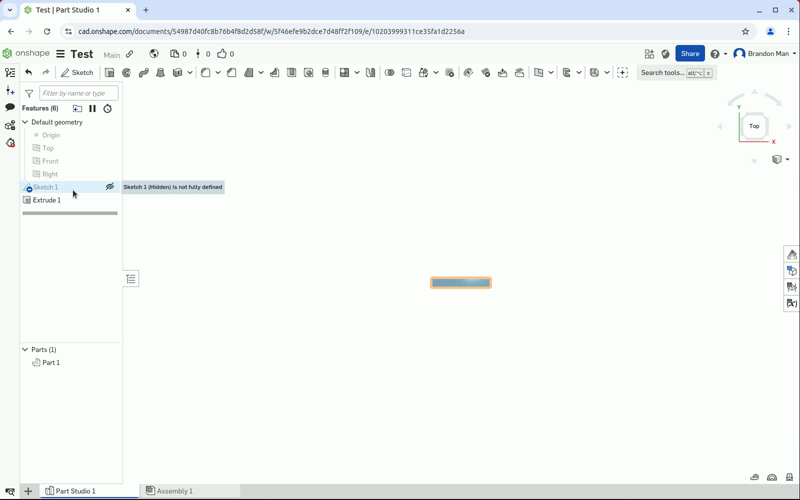
click(73, 189)
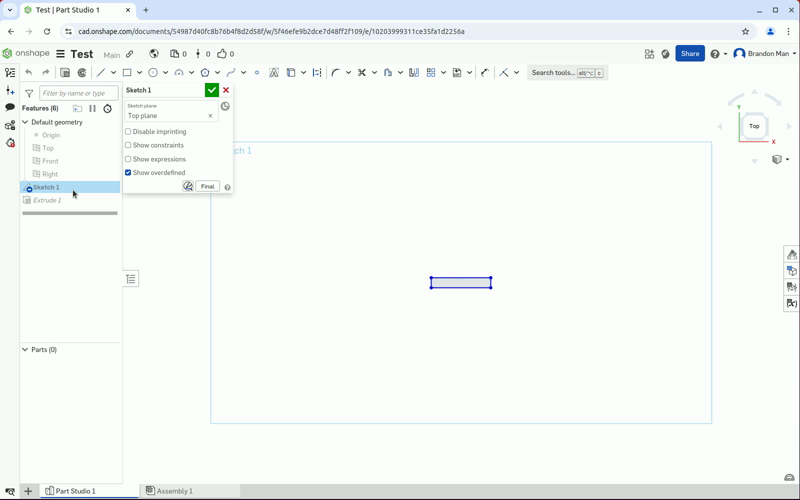
mouse_move(229, 92)
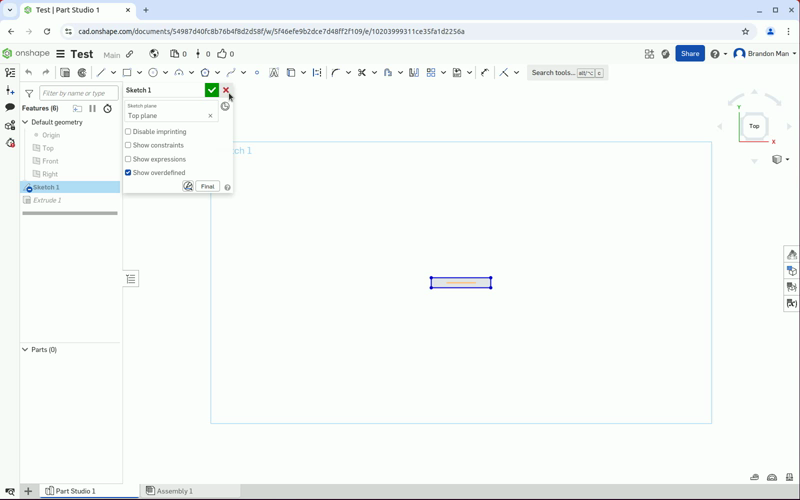
click(229, 92)
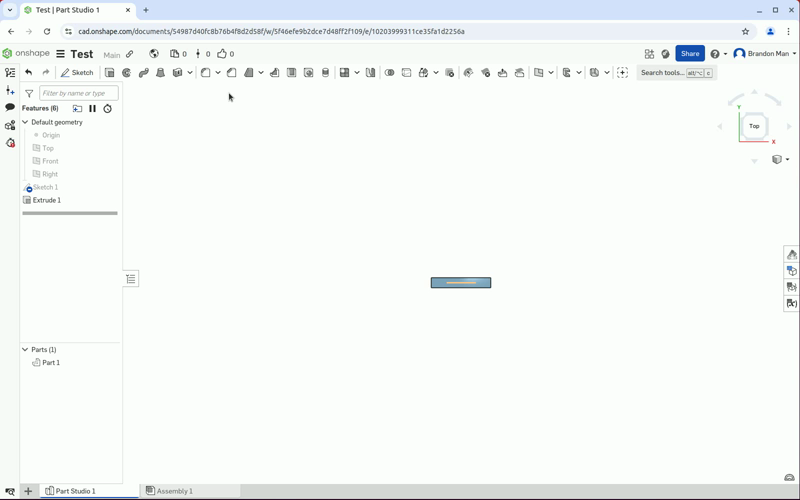
mouse_move(73, 352)
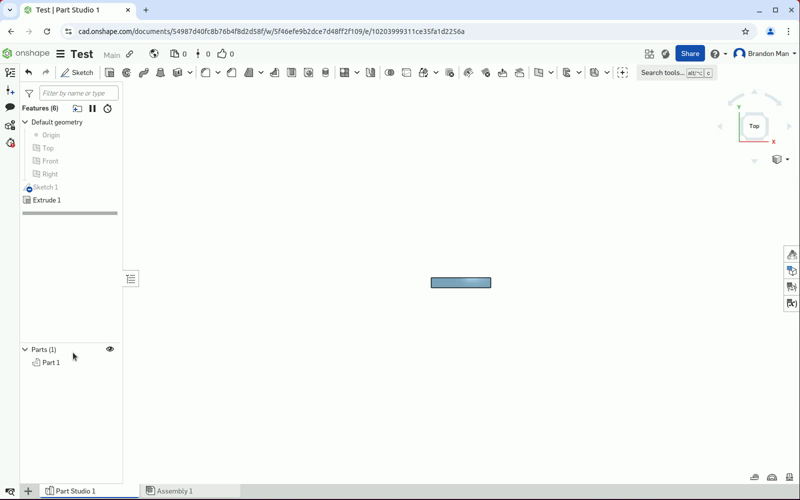
key(y)
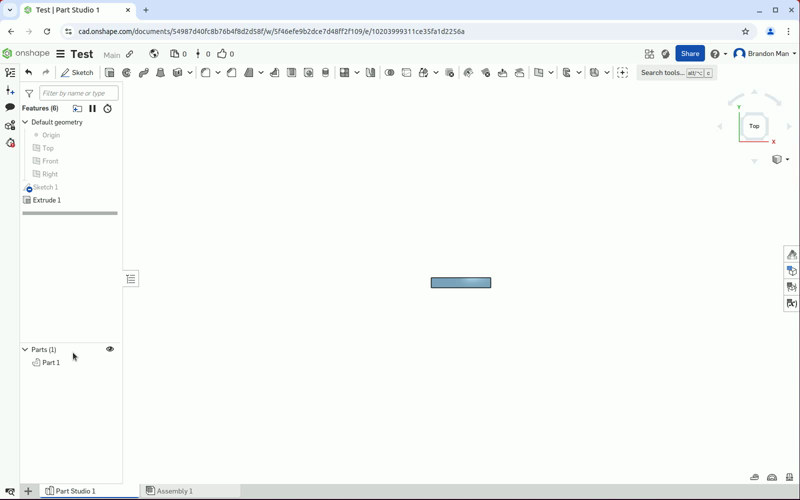
key(shift+p)
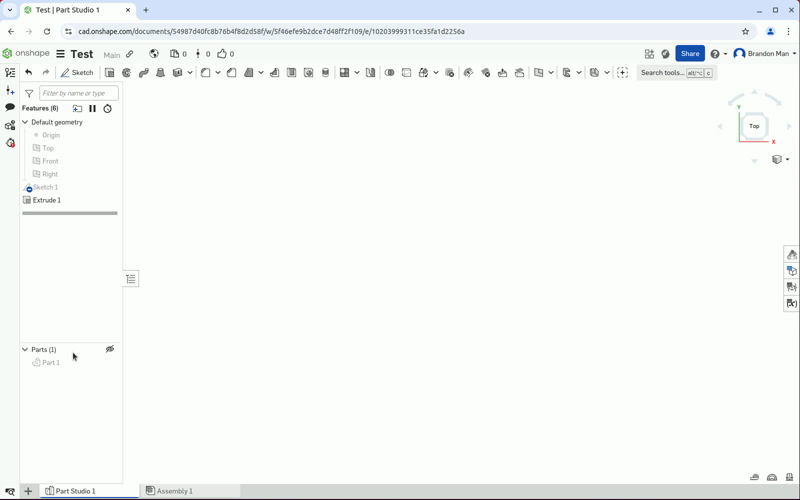
key(space)
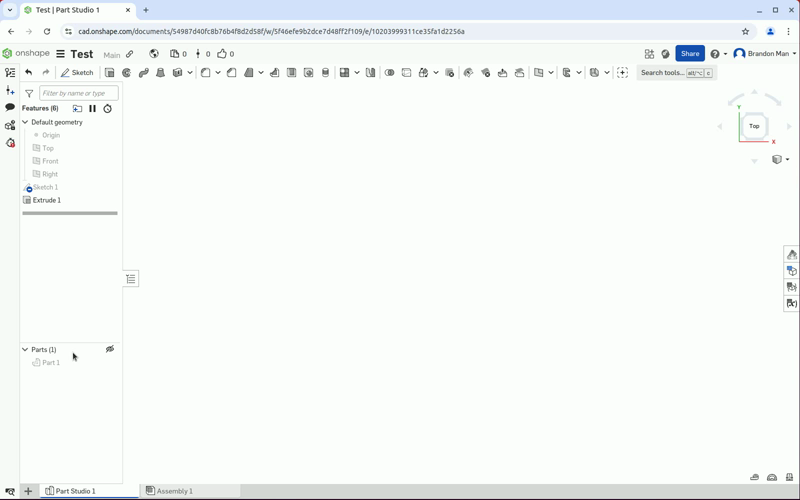
key_down(shift)
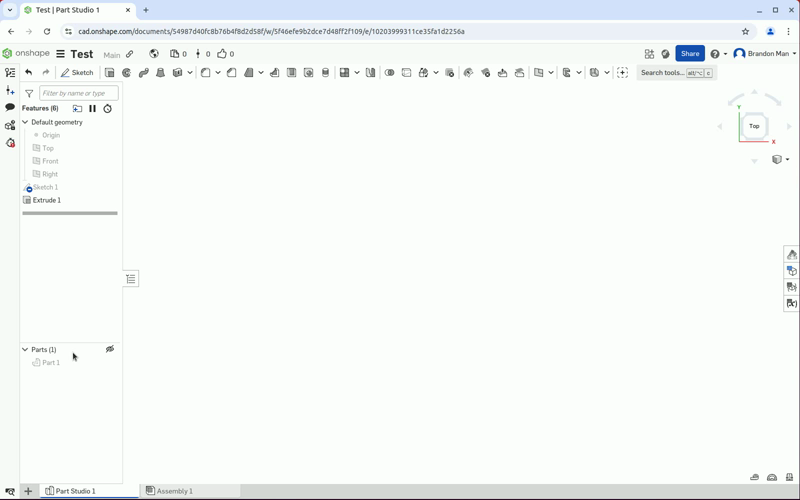
key(up)
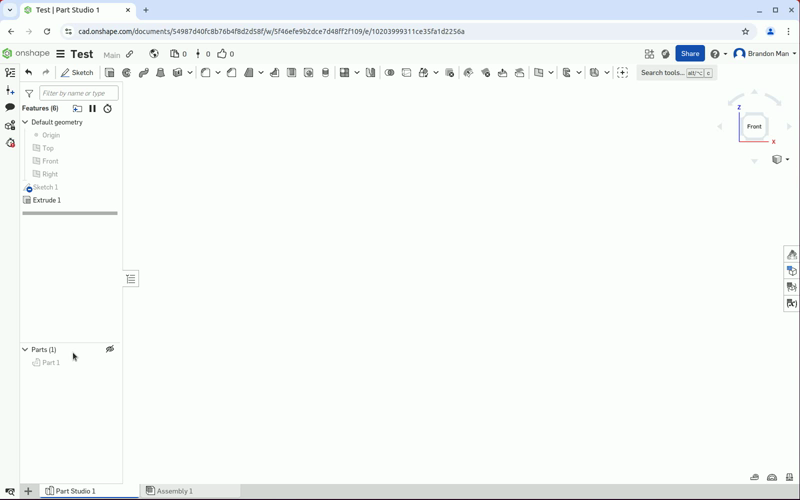
key_up(shift)
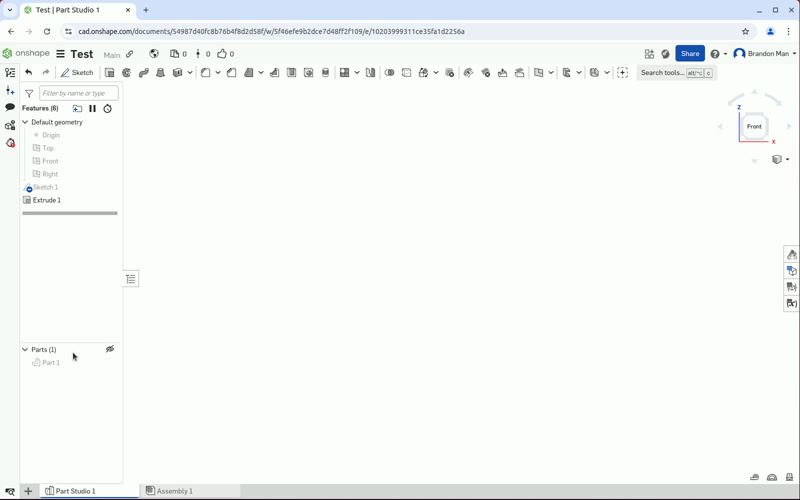
key(space)
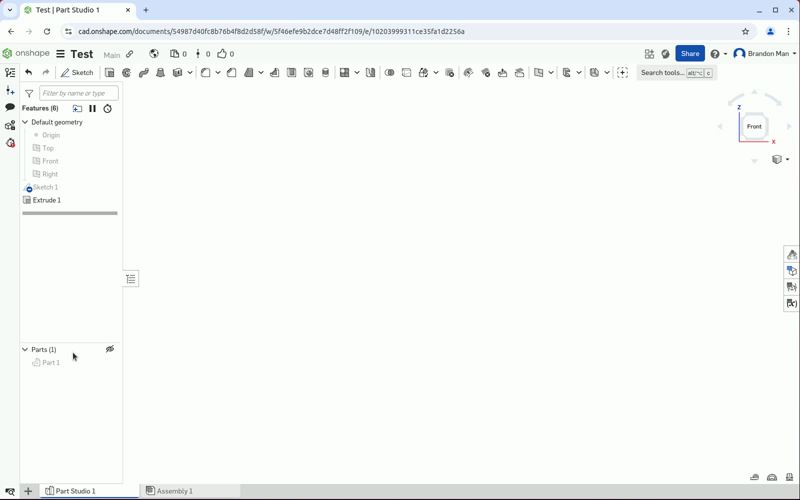
key_down(shift)
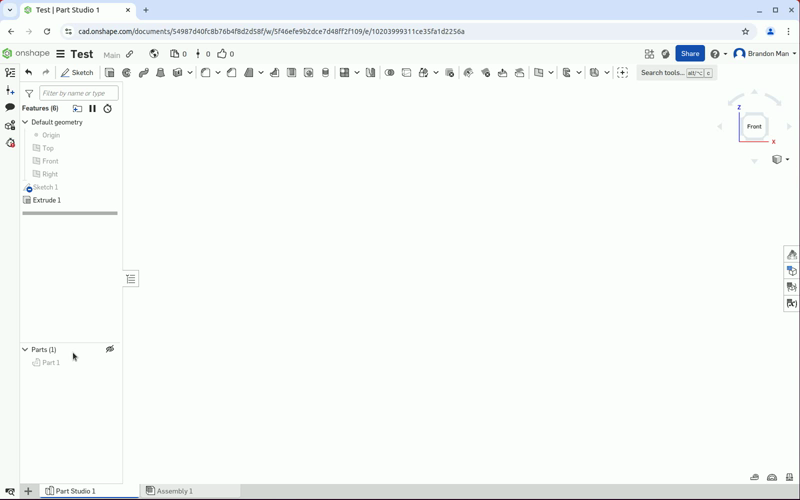
key(left)
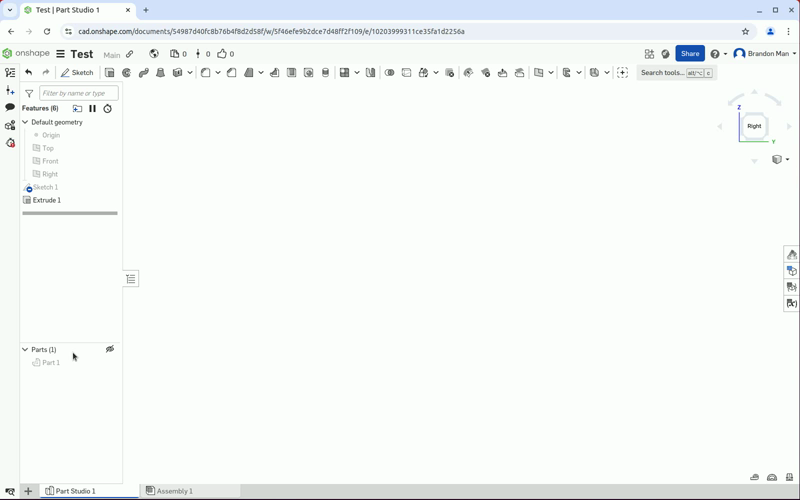
key_up(shift)
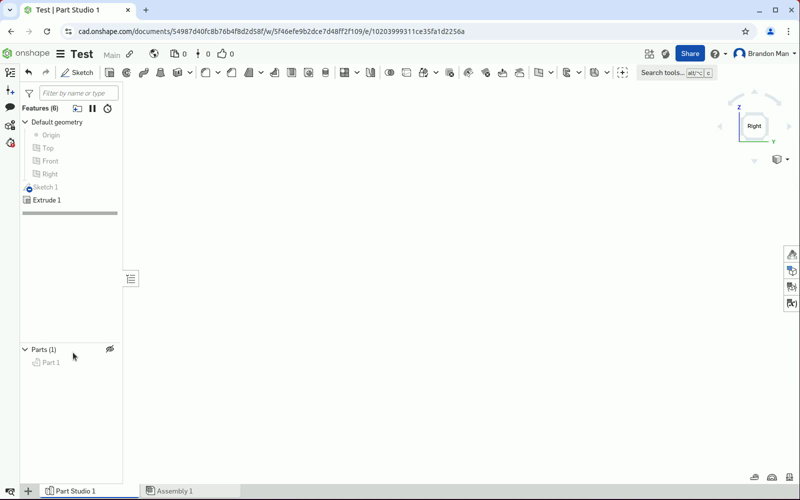
mouse_move(73, 352)
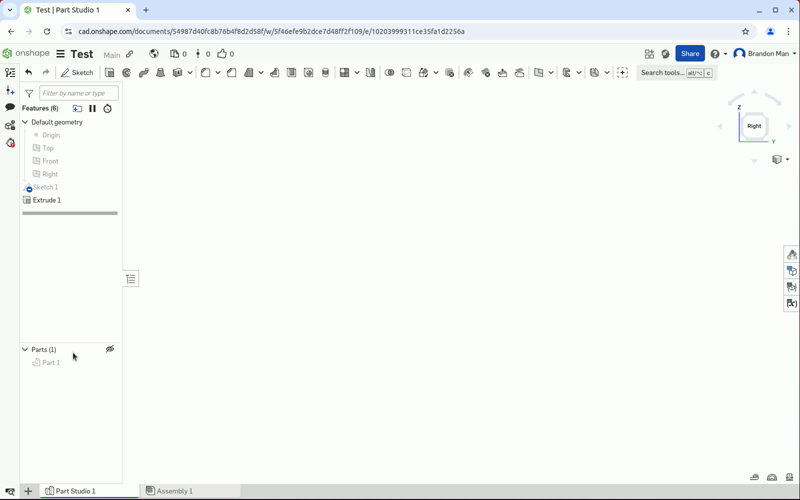
key(shift+y)
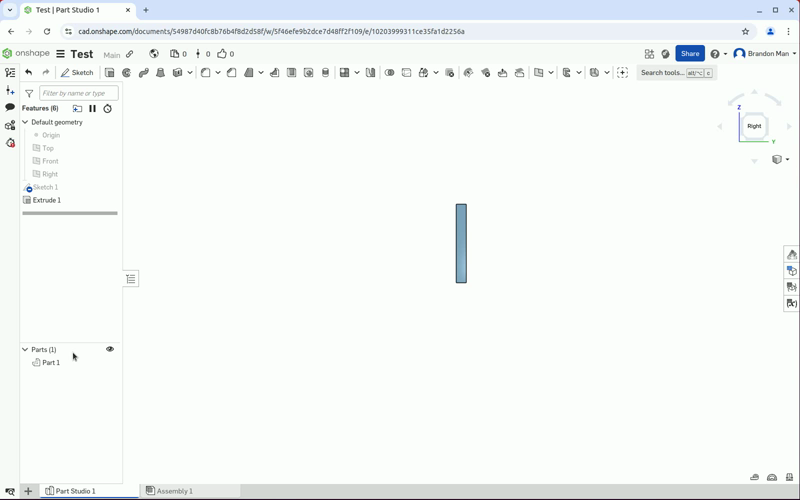
mouse_move(541, 75)
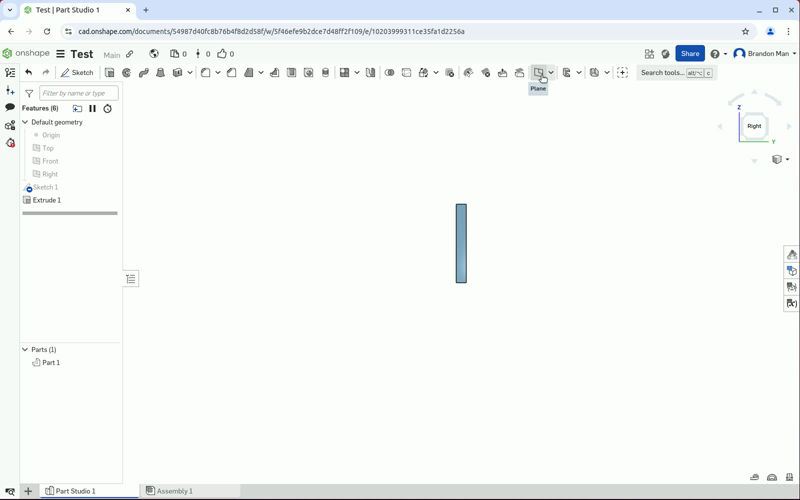
click(541, 75)
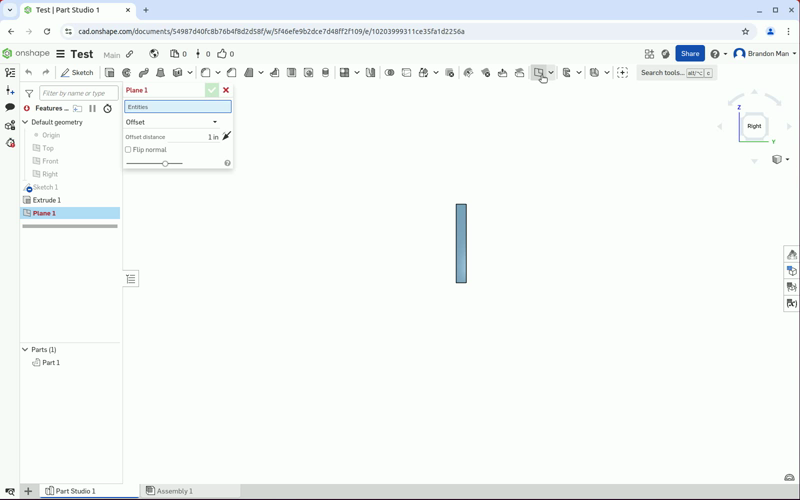
mouse_move(73, 176)
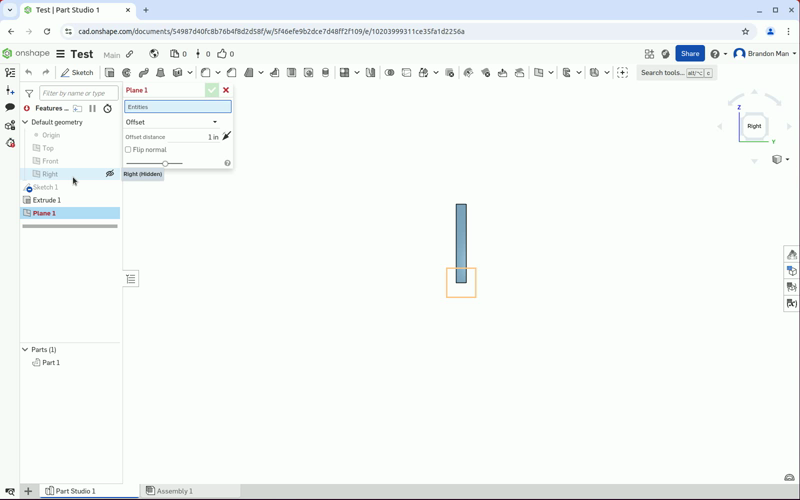
click(73, 176)
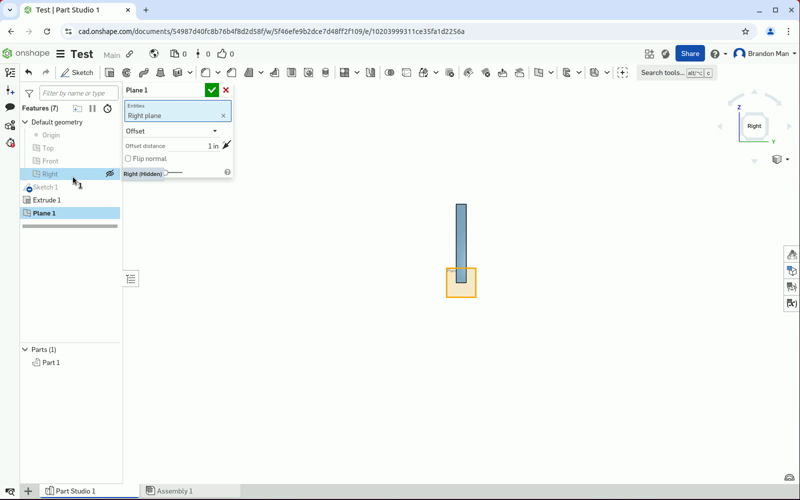
key(tab, 2)
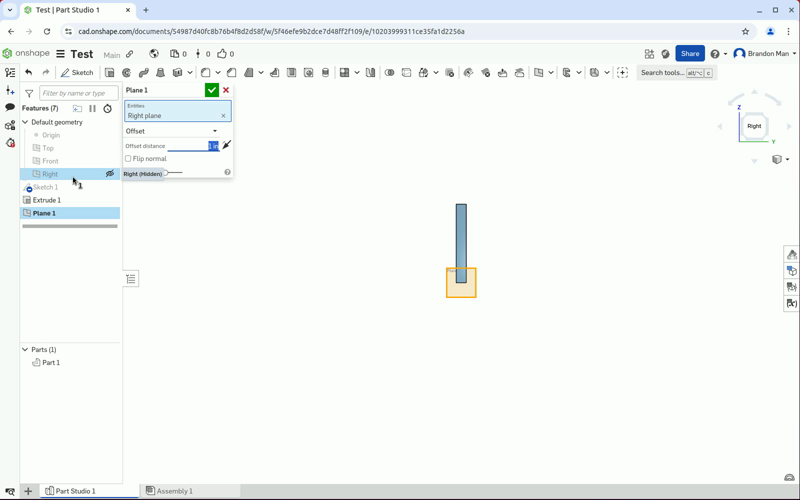
text(6.008)
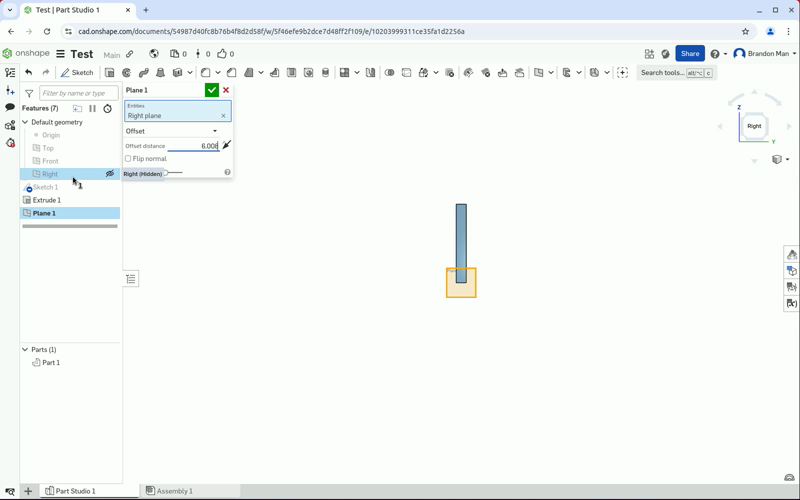
key(enter, 2)
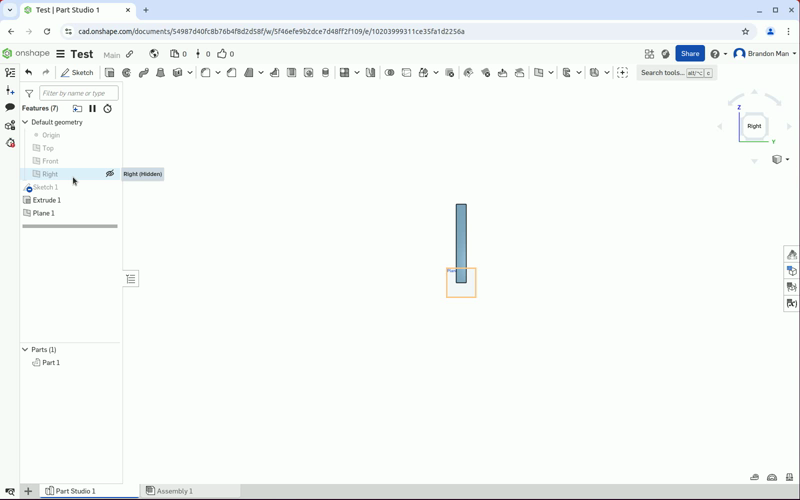
key(shift+s)
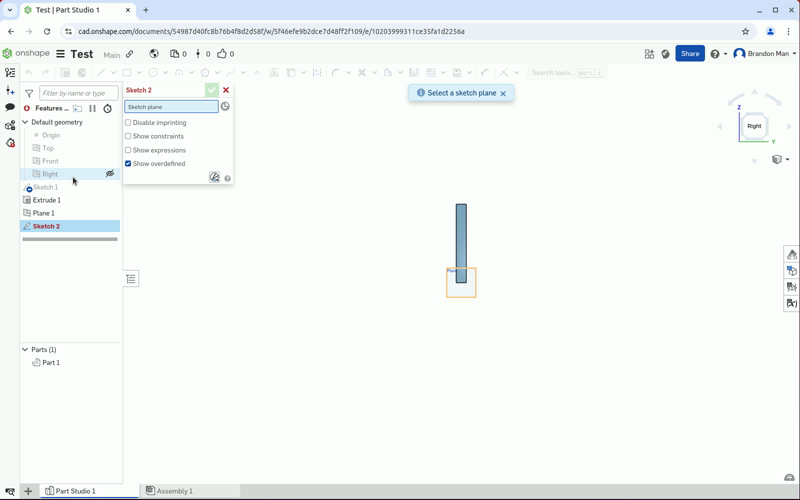
mouse_move(73, 215)
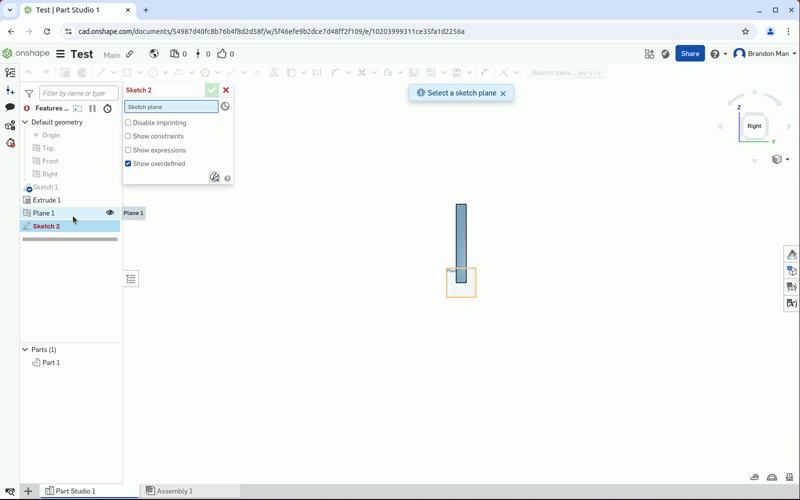
click(73, 215)
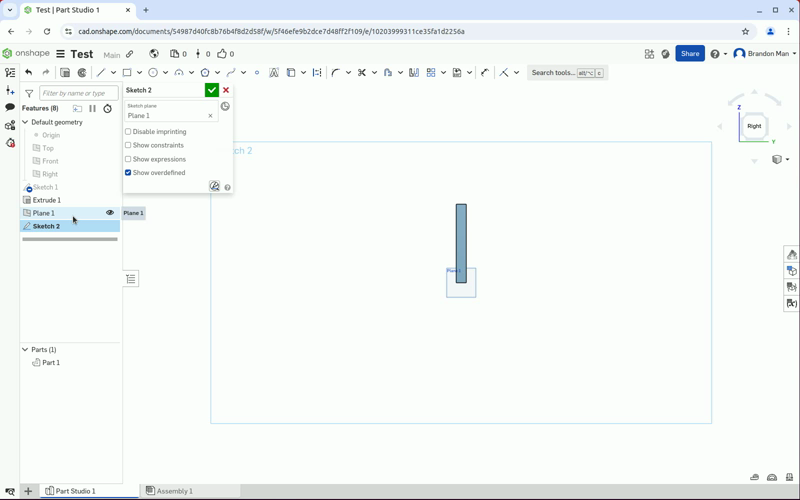
mouse_move(73, 352)
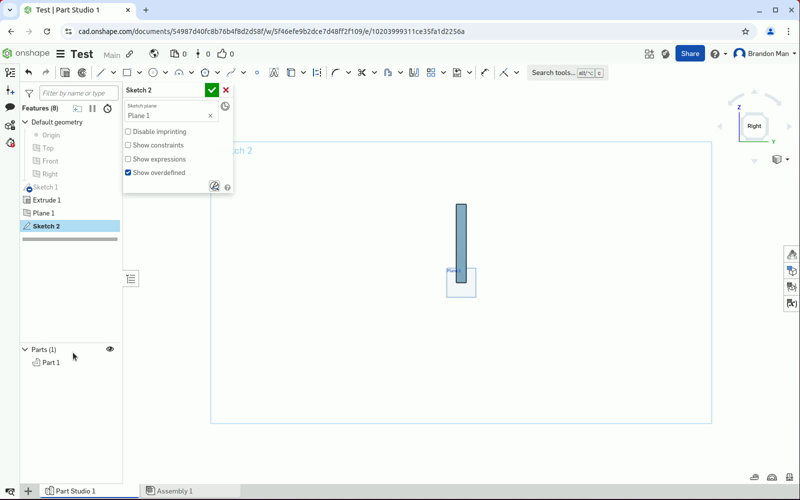
key(y)
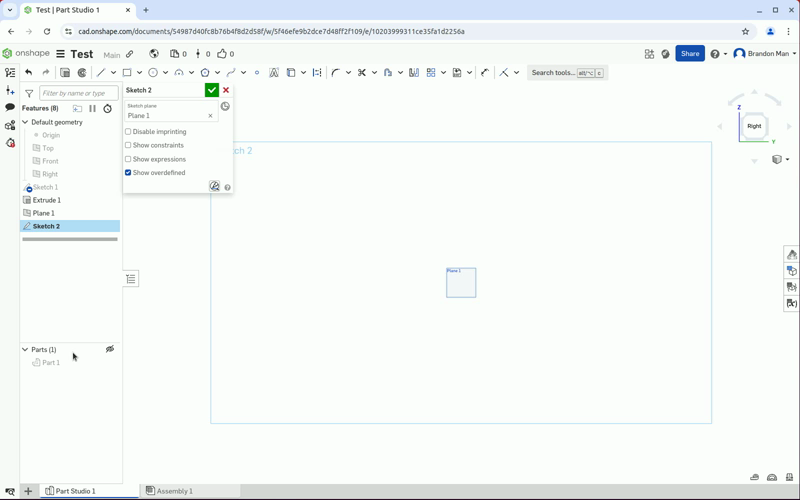
key(l)
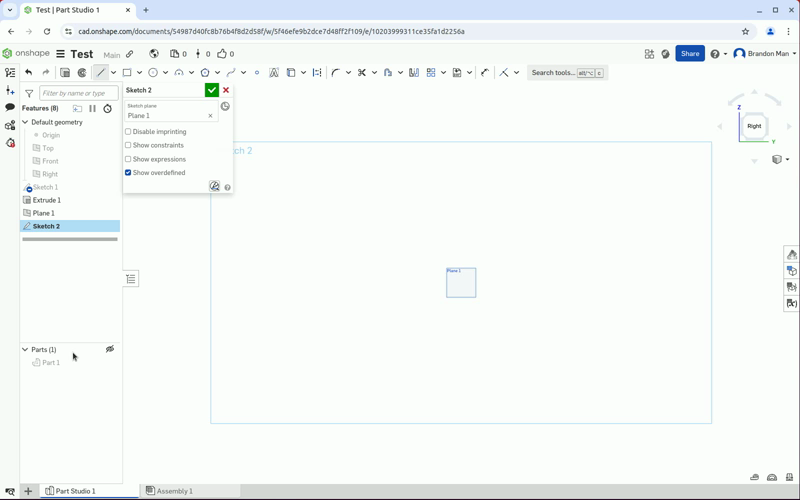
key_down(shift)
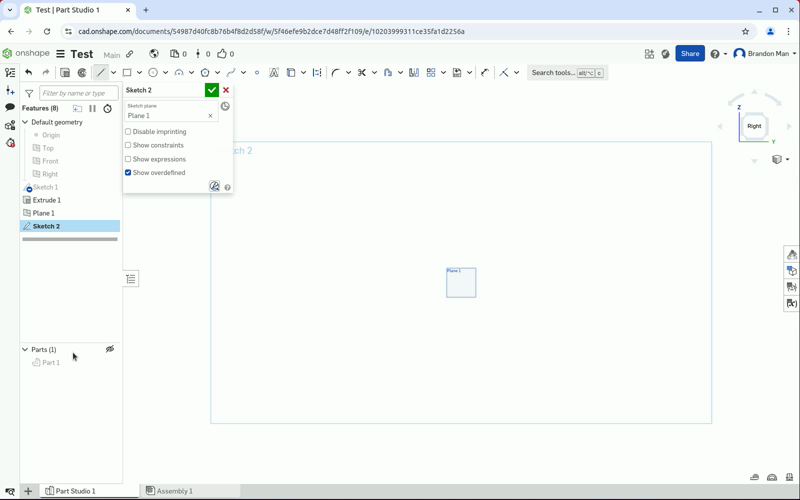
mouse_move(456, 282)
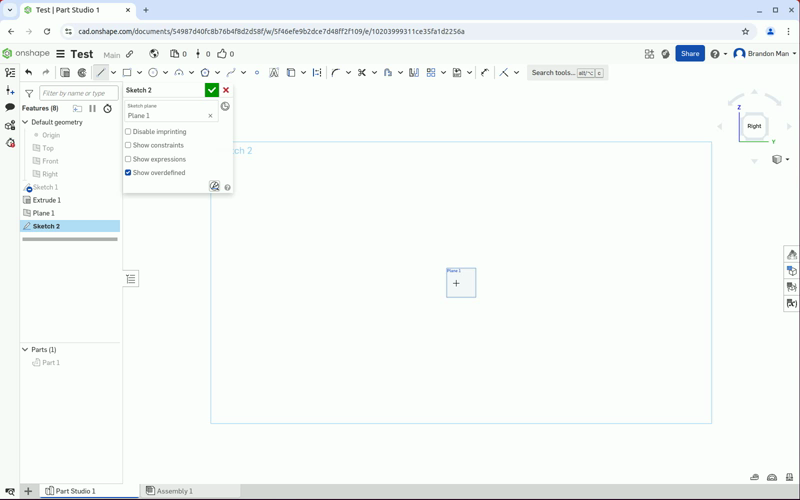
click(456, 282)
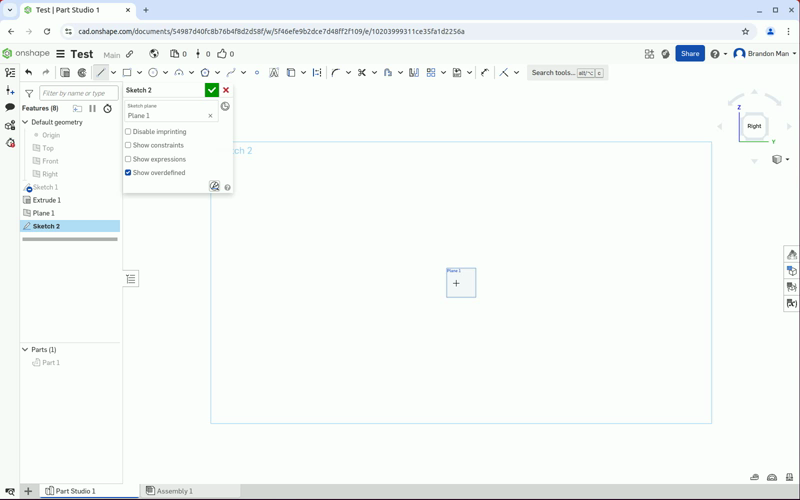
key_up(shift)
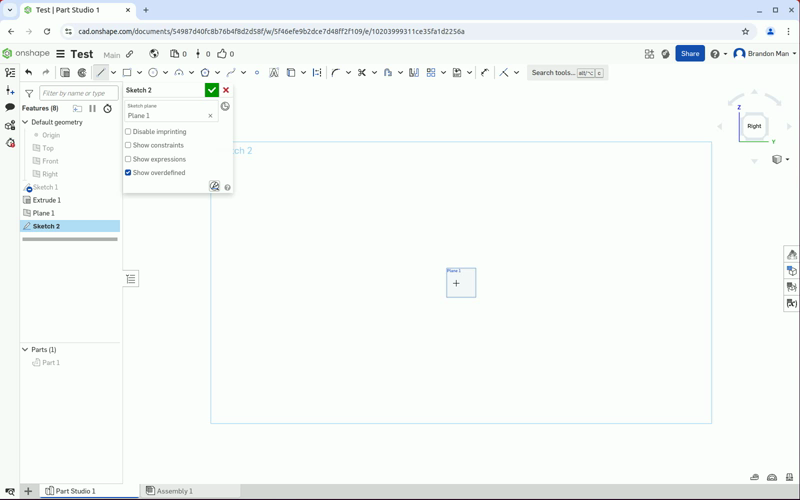
key_down(shift)
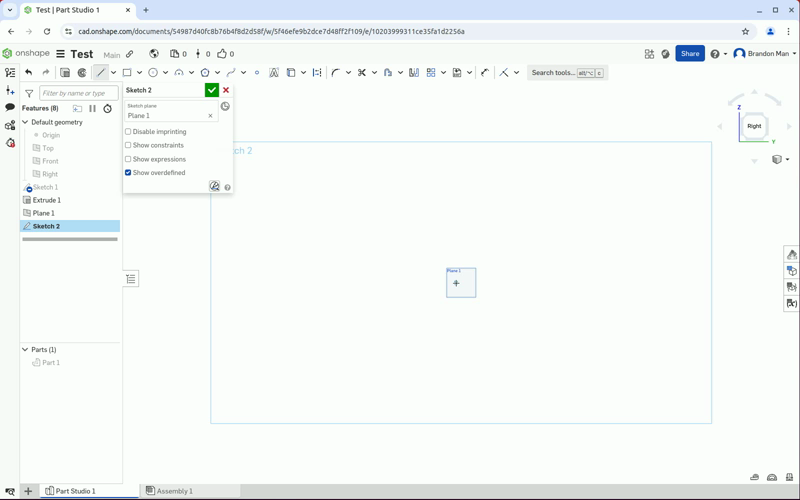
mouse_move(486, 282)
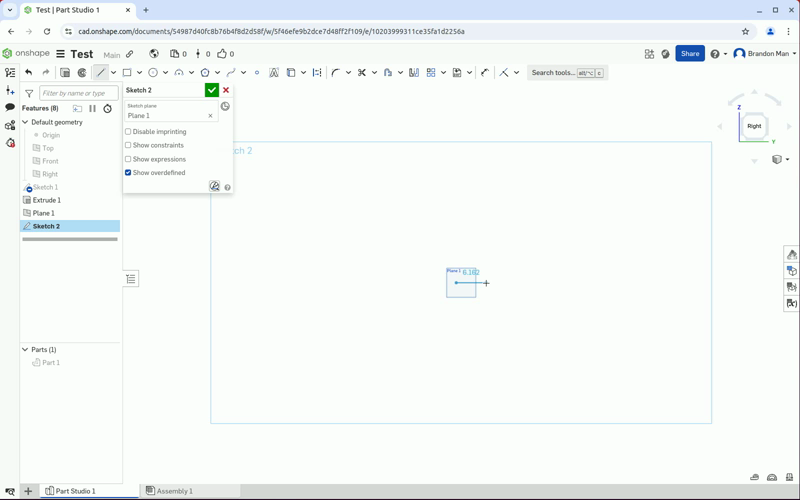
mouse_move(466, 282)
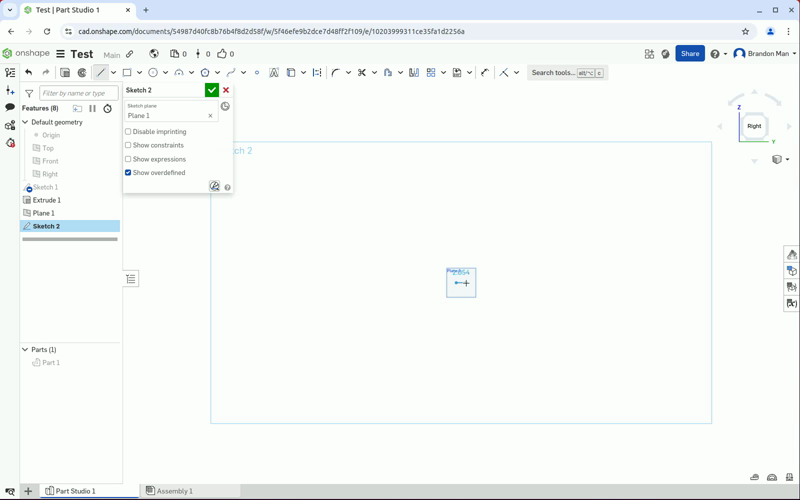
click(466, 282)
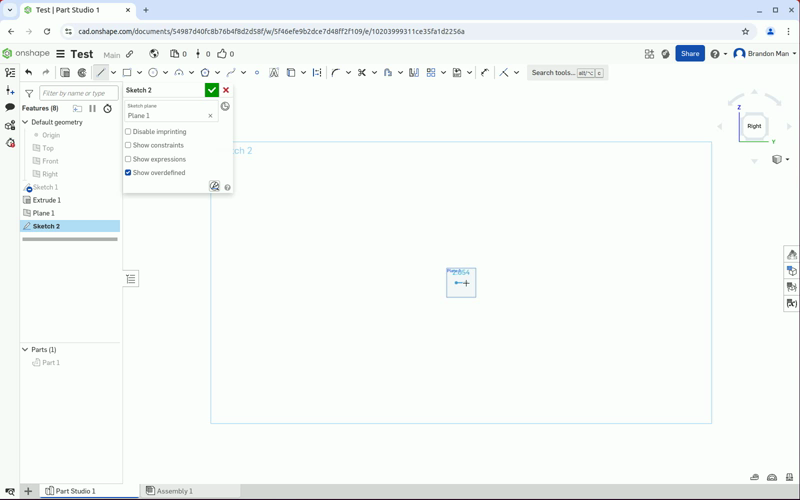
key_up(shift)
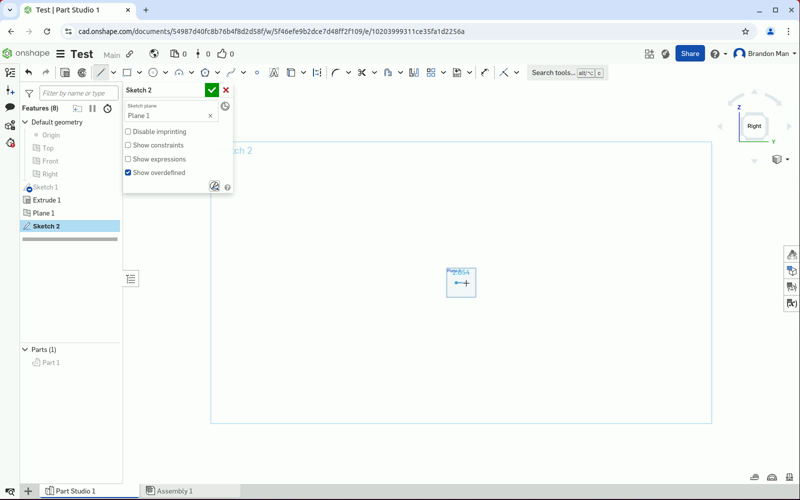
key_down(shift)
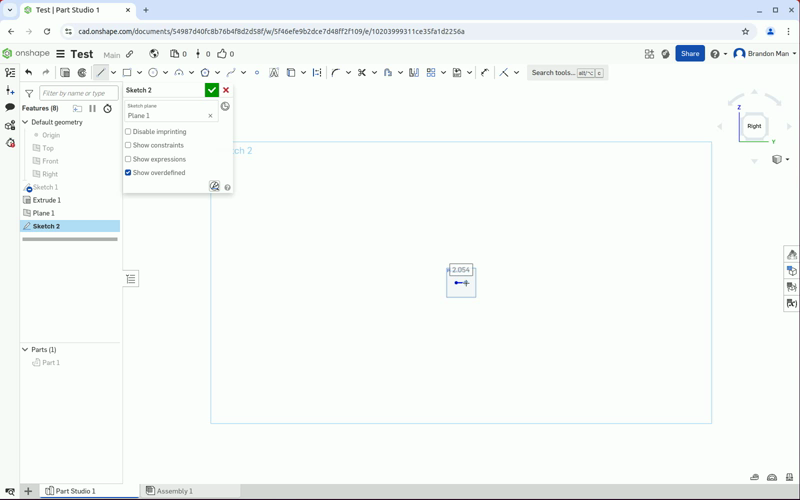
mouse_move(496, 282)
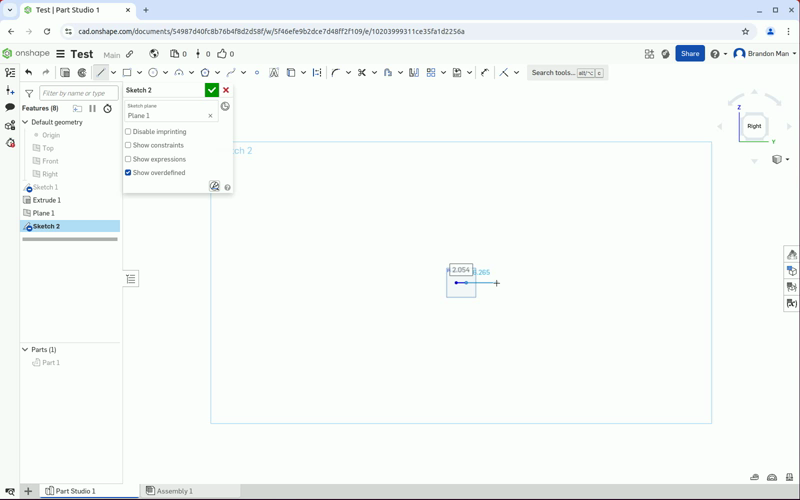
mouse_move(466, 274)
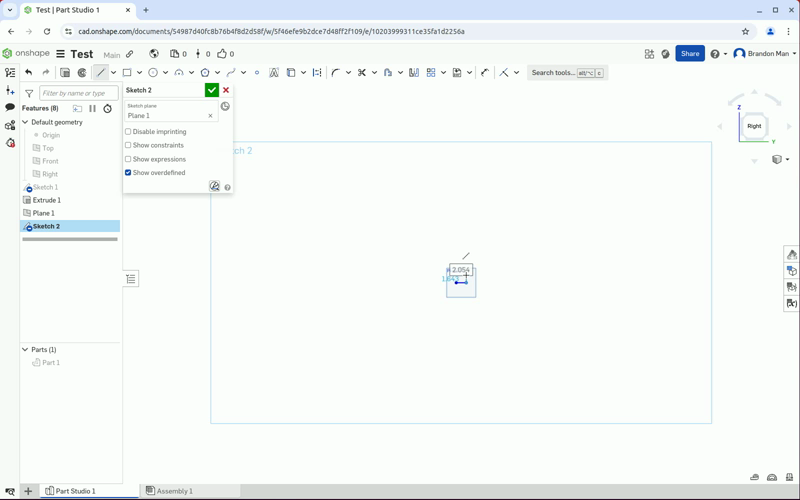
click(466, 274)
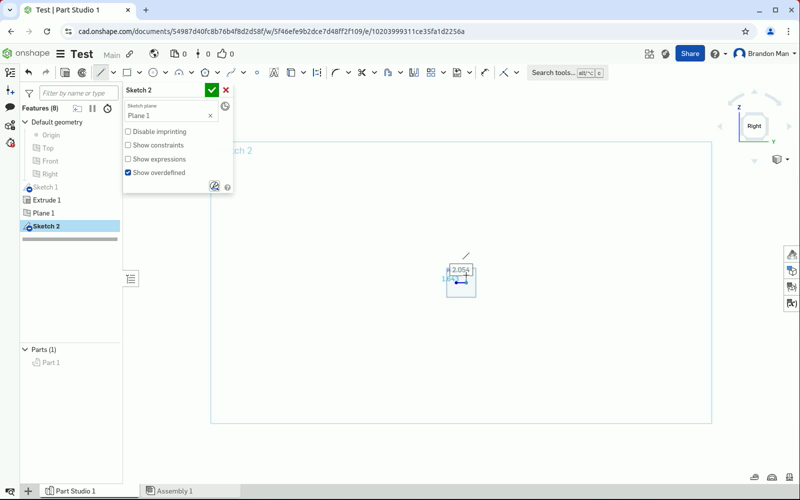
key_up(shift)
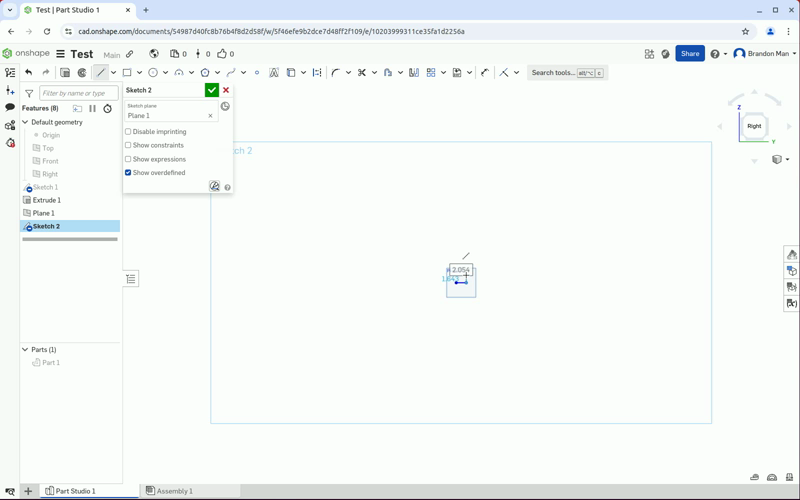
key_down(shift)
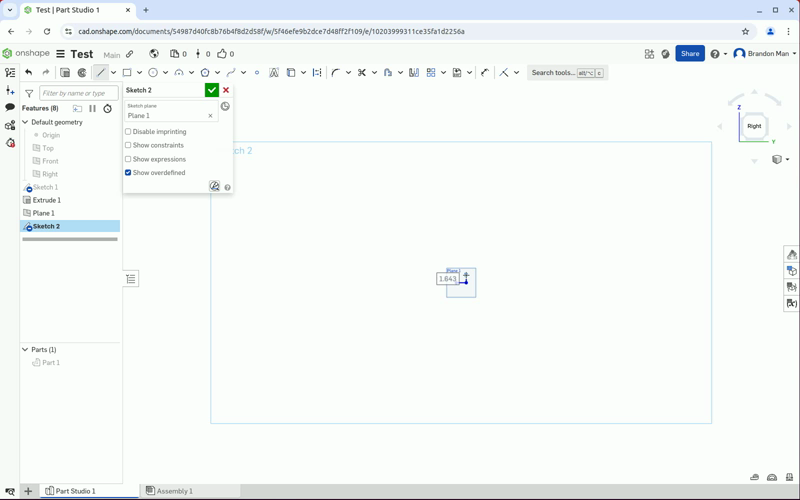
mouse_move(496, 274)
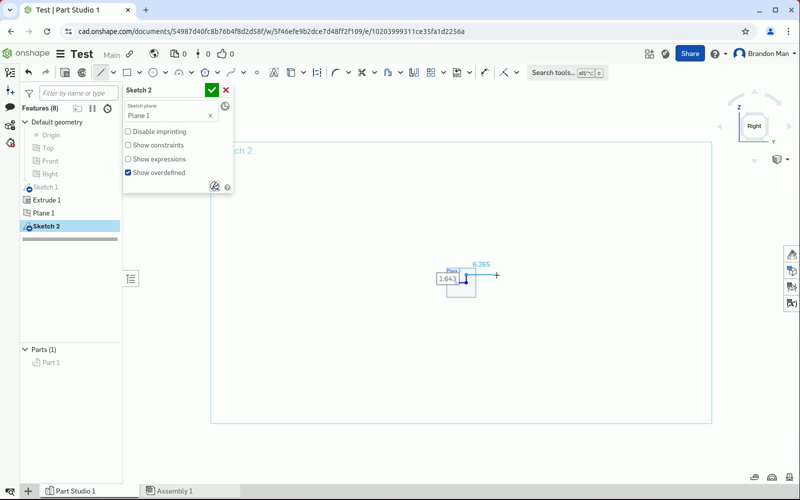
mouse_move(456, 274)
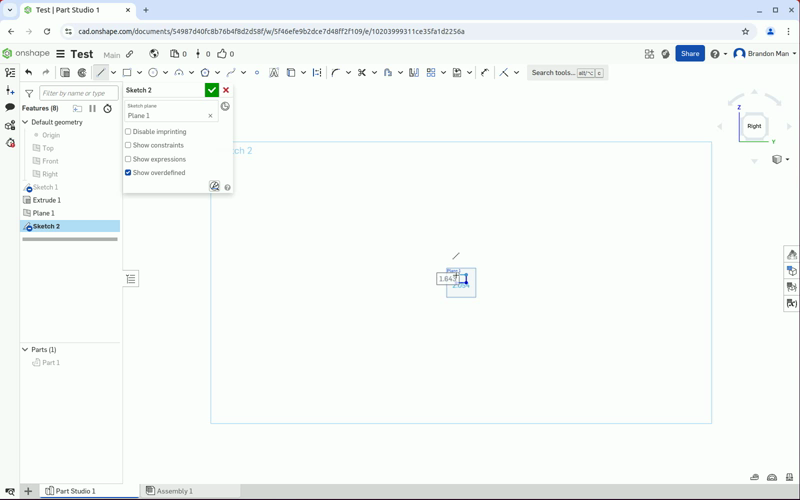
click(456, 274)
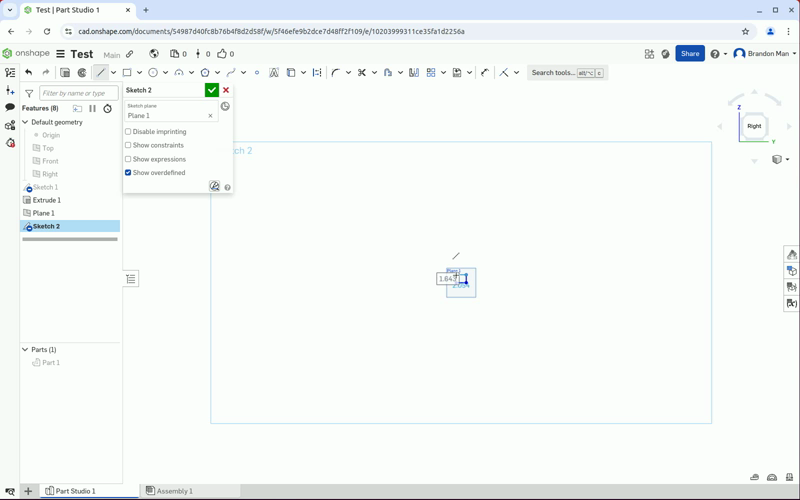
key_up(shift)
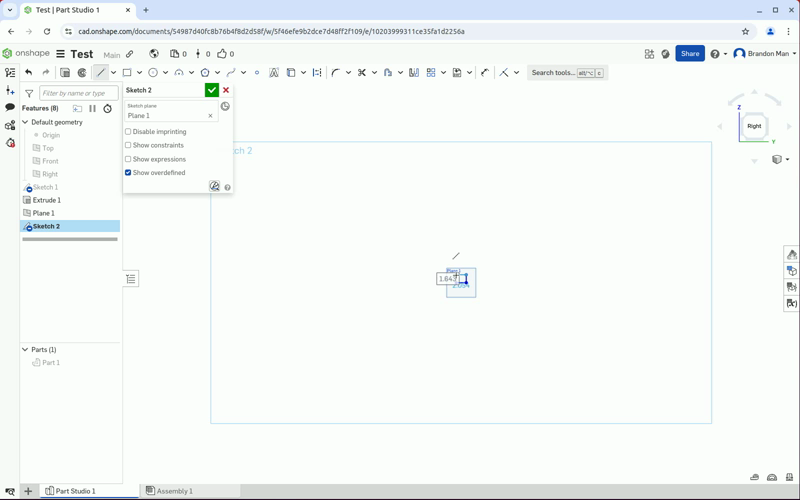
mouse_move(486, 274)
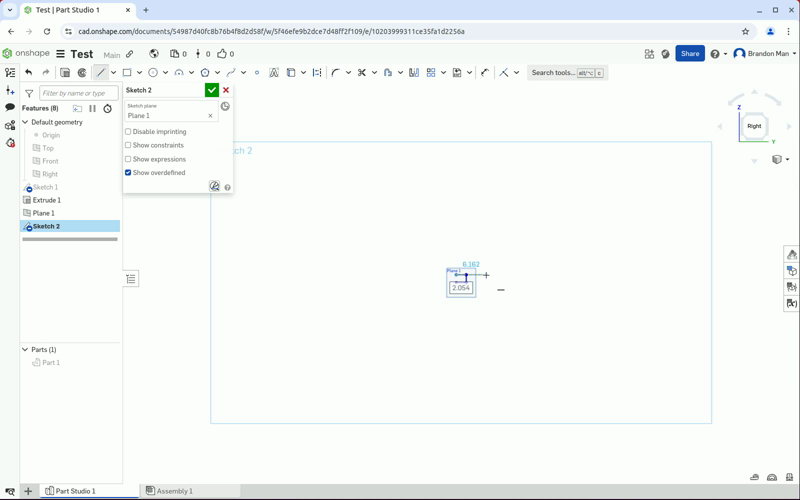
key_down(shift)
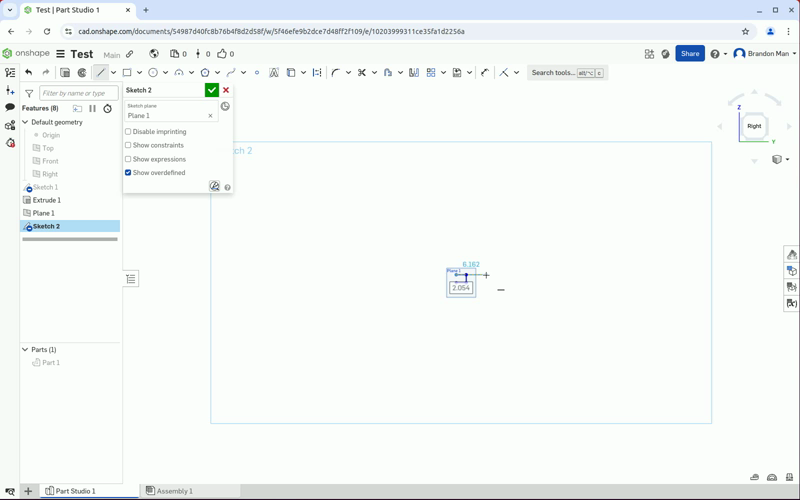
mouse_move(456, 282)
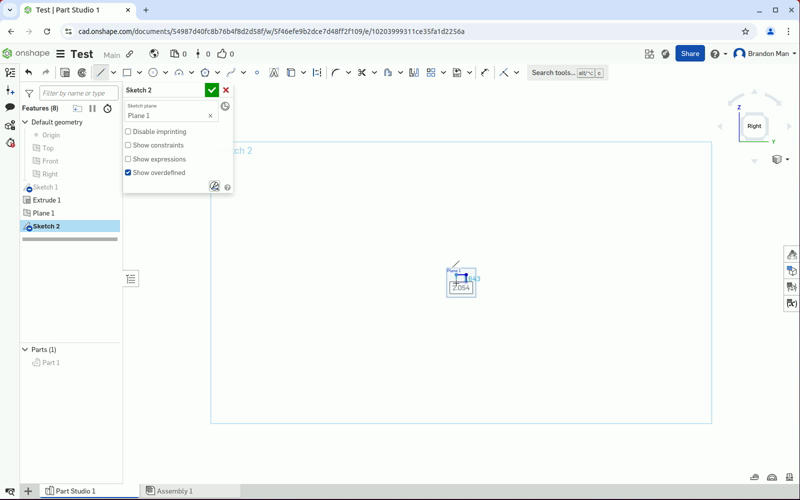
key_up(shift)
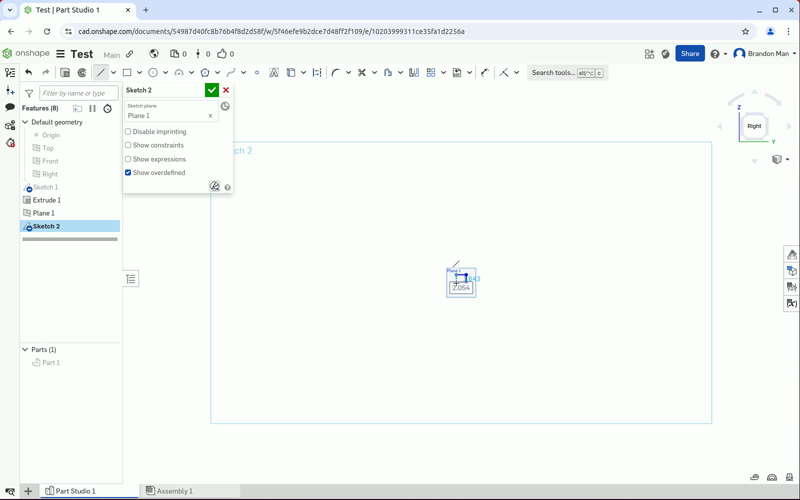
click(456, 282)
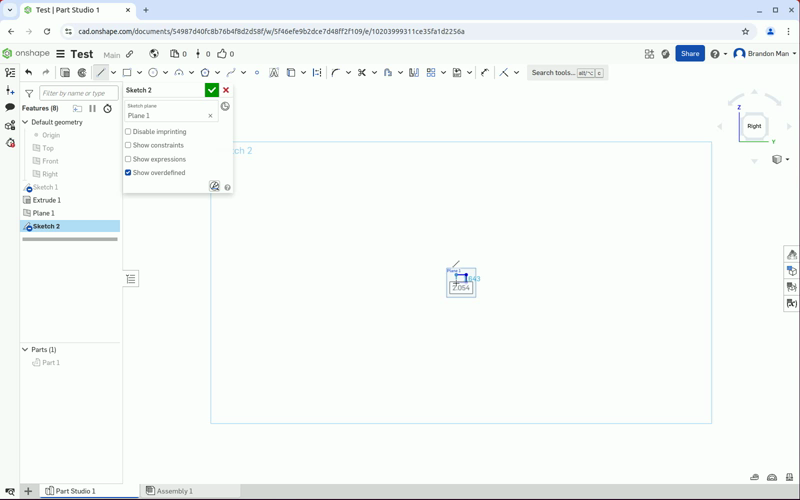
key(esc)
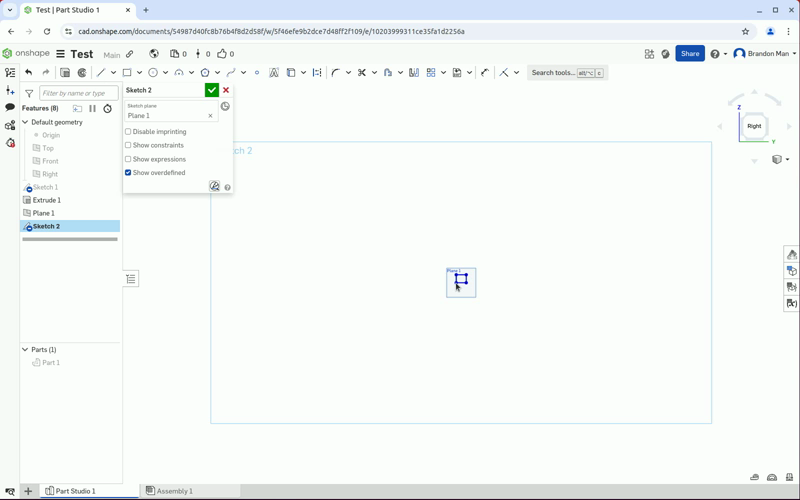
mouse_move(458, 281)
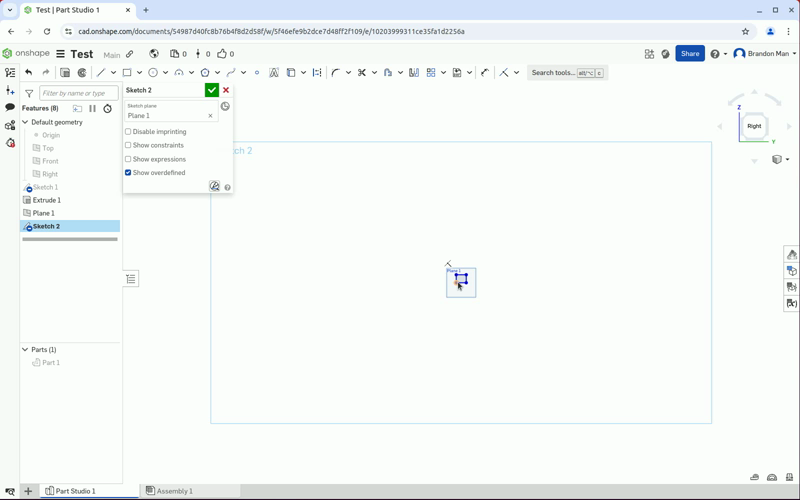
scroll(6)
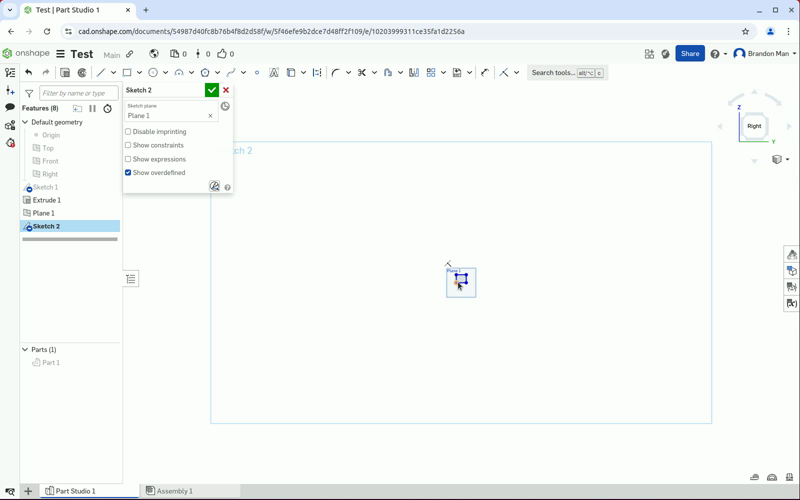
scroll(6)
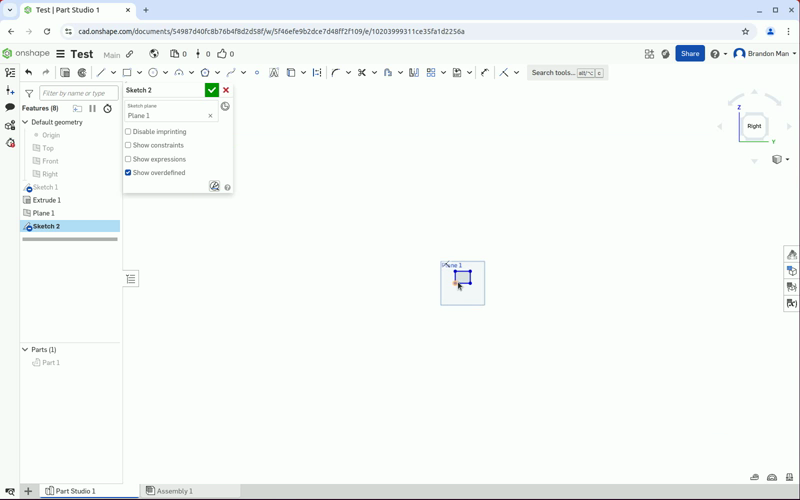
scroll(6)
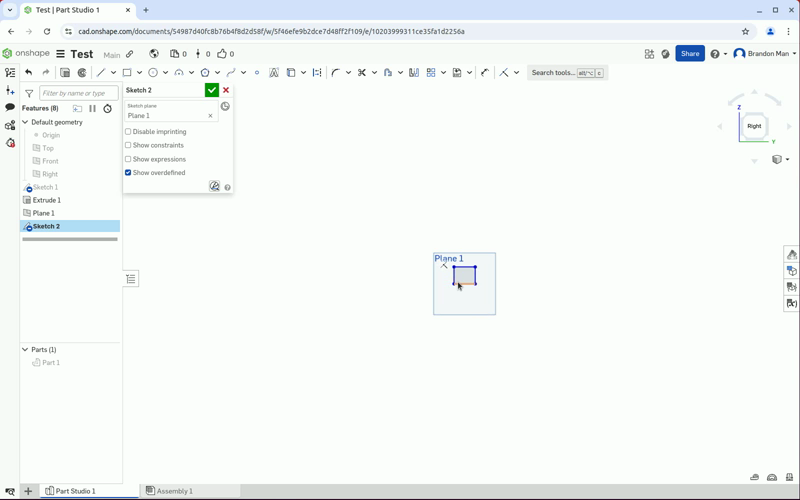
scroll(6)
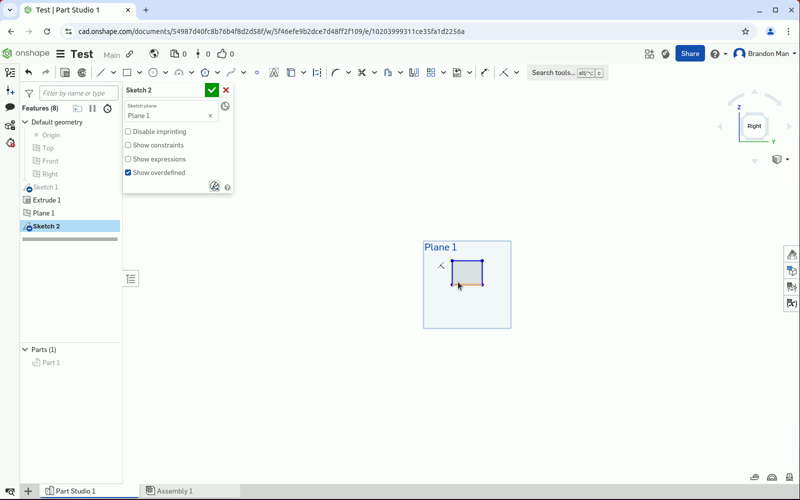
scroll(6)
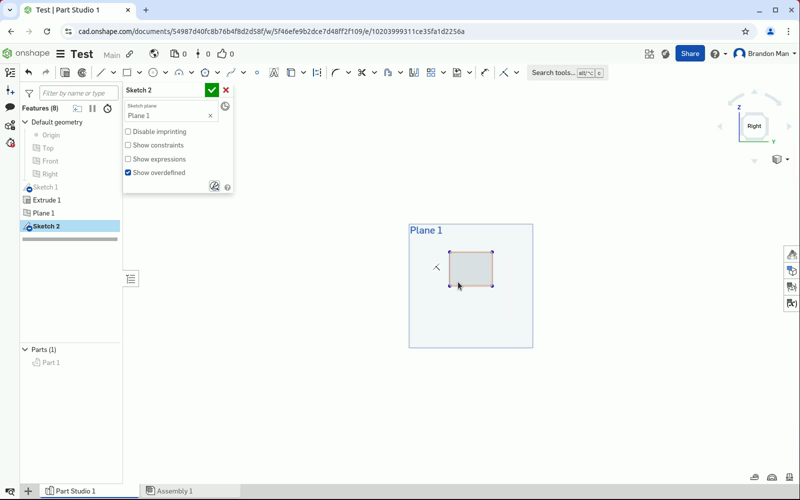
scroll(6)
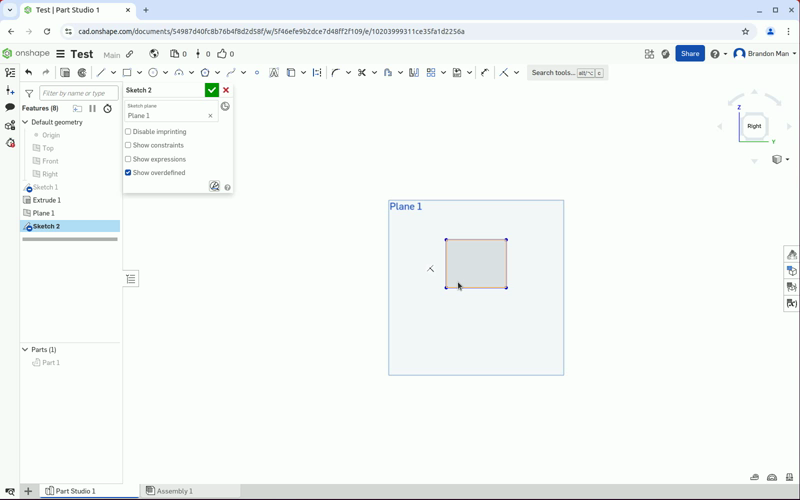
scroll(6)
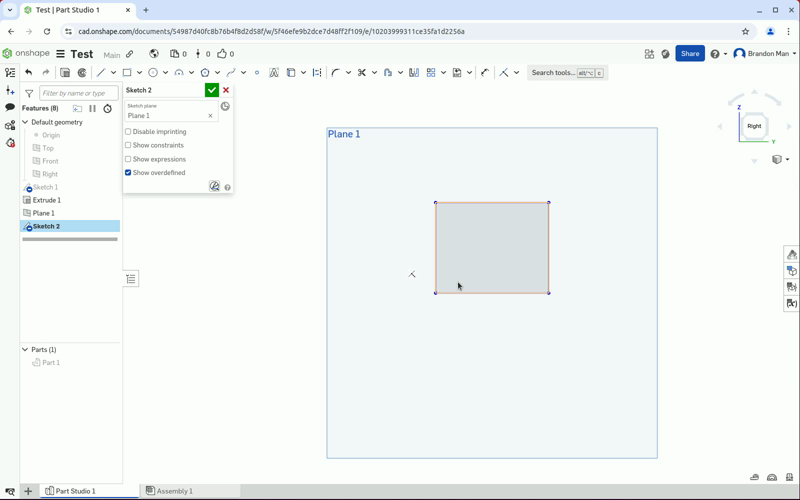
click(458, 281)
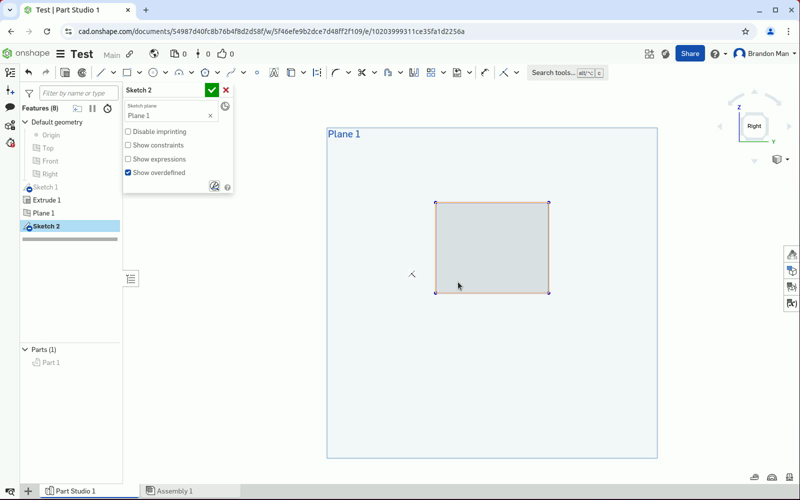
scroll(-6)
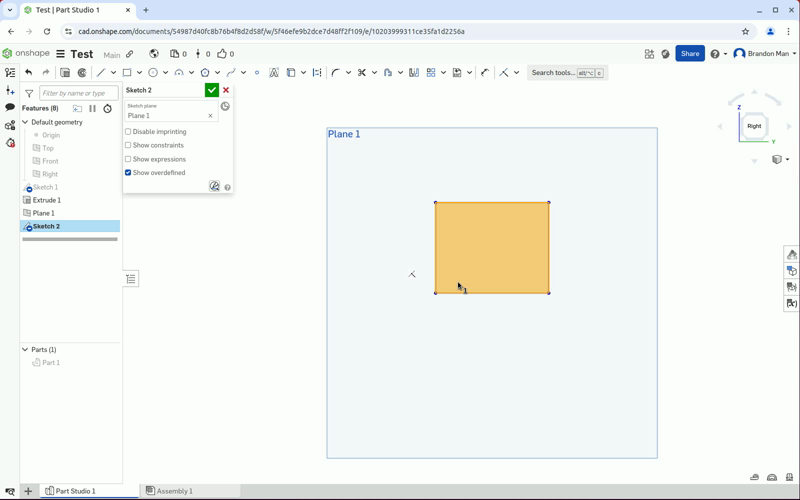
scroll(-6)
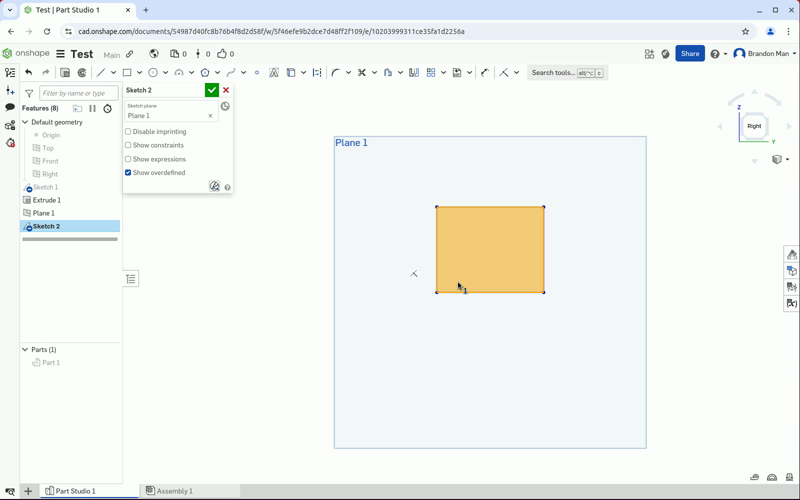
scroll(-6)
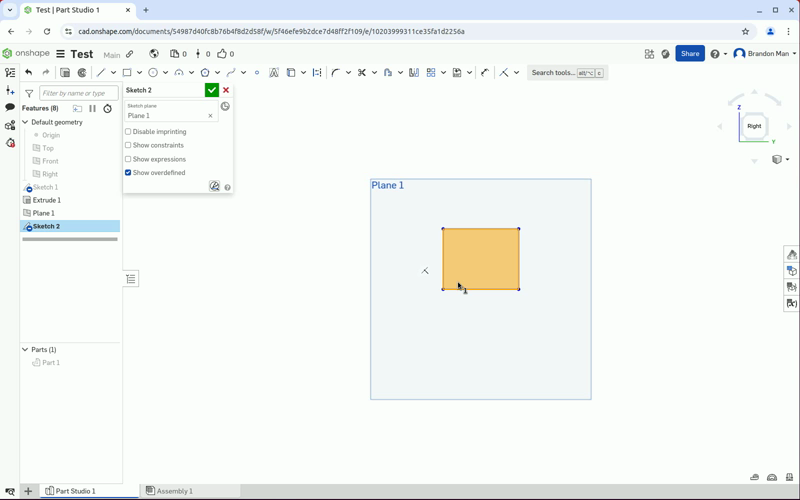
scroll(-6)
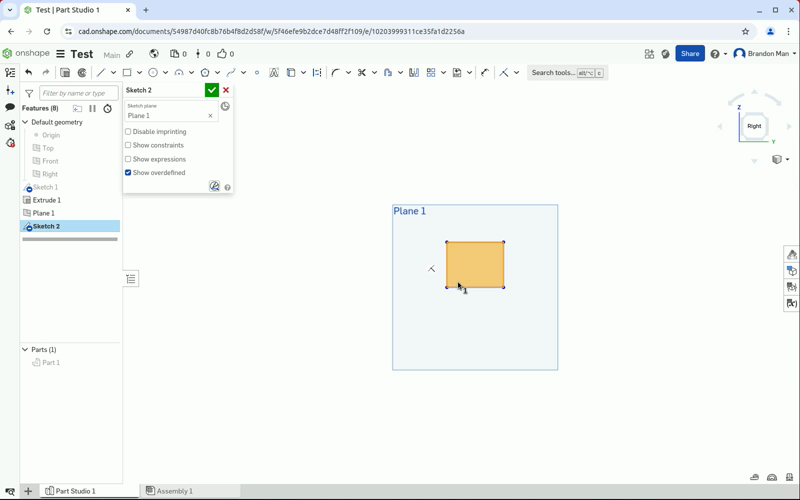
scroll(-6)
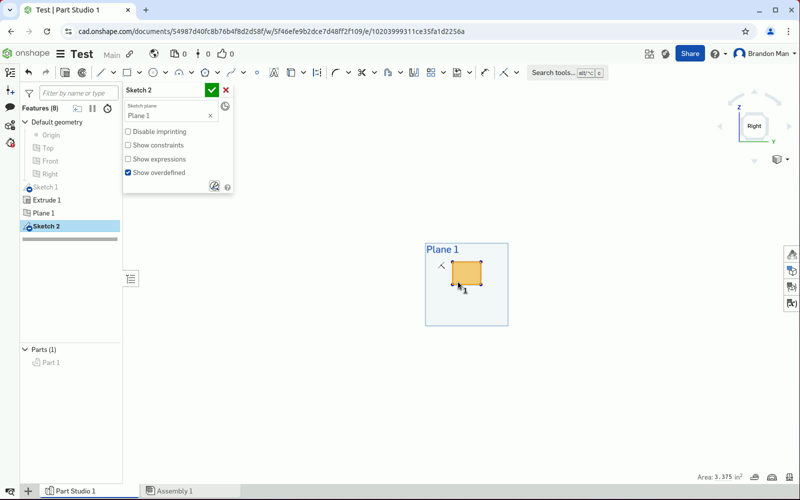
scroll(-6)
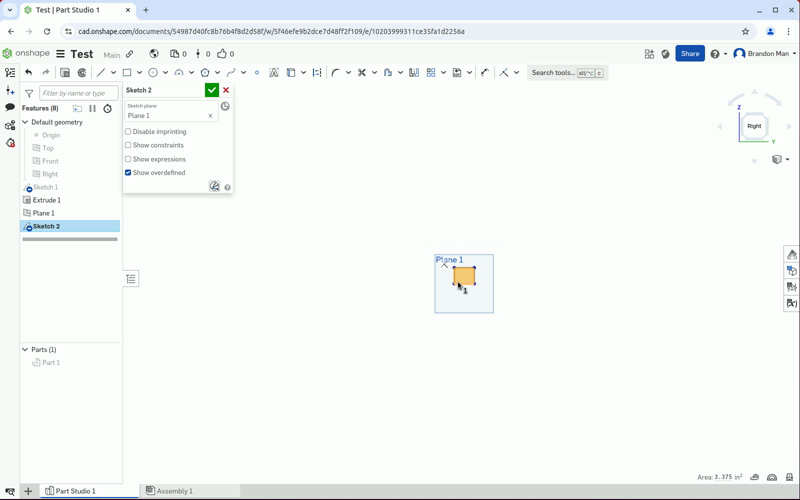
scroll(-6)
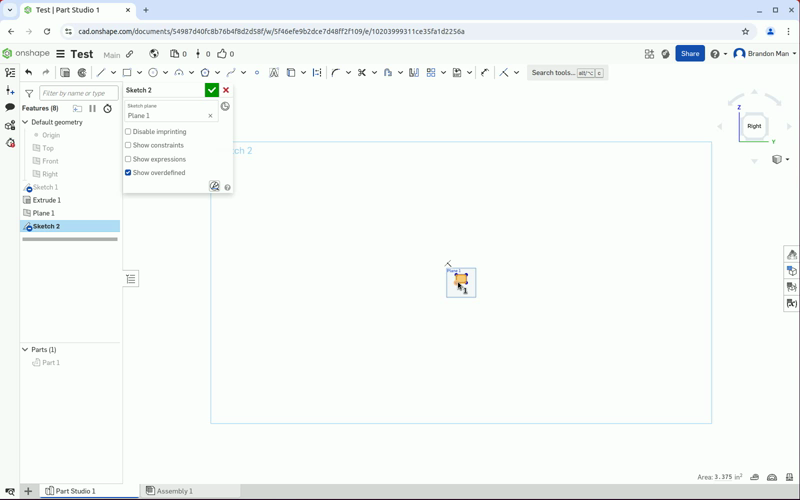
mouse_move(73, 352)
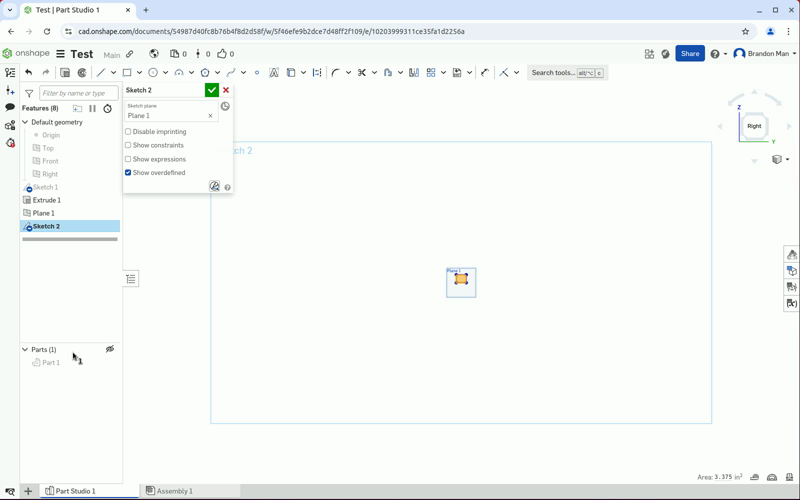
key(shift+y)
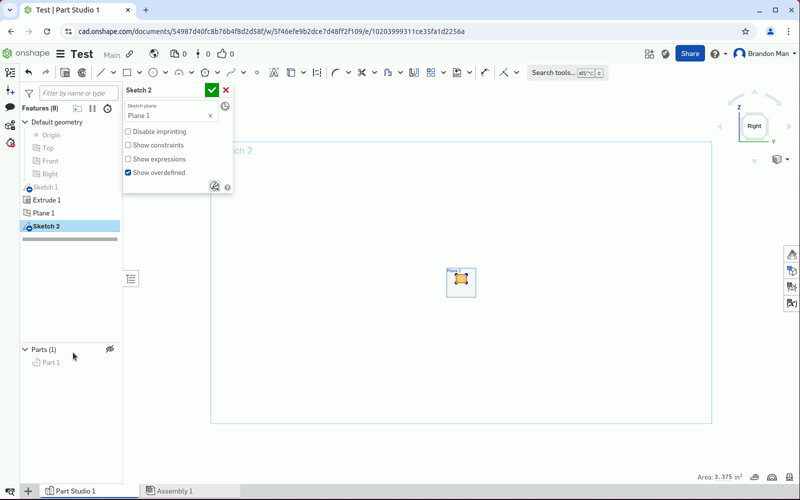
key(shift+e)
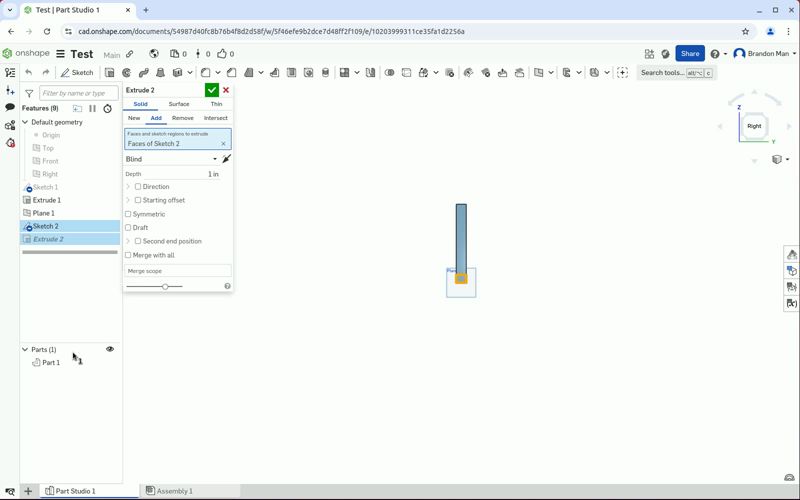
mouse_move(143, 106)
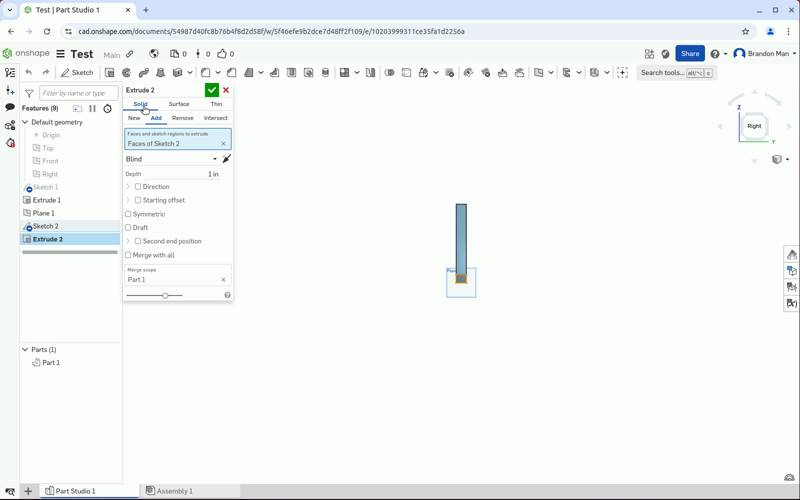
click(143, 106)
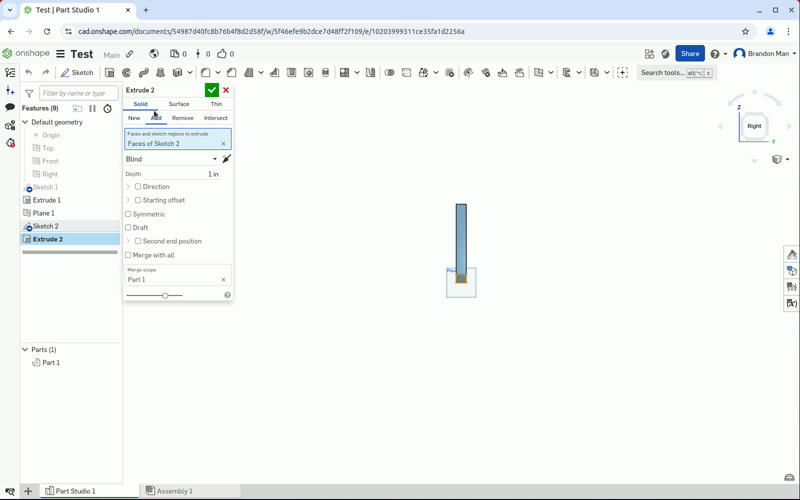
mouse_move(186, 120)
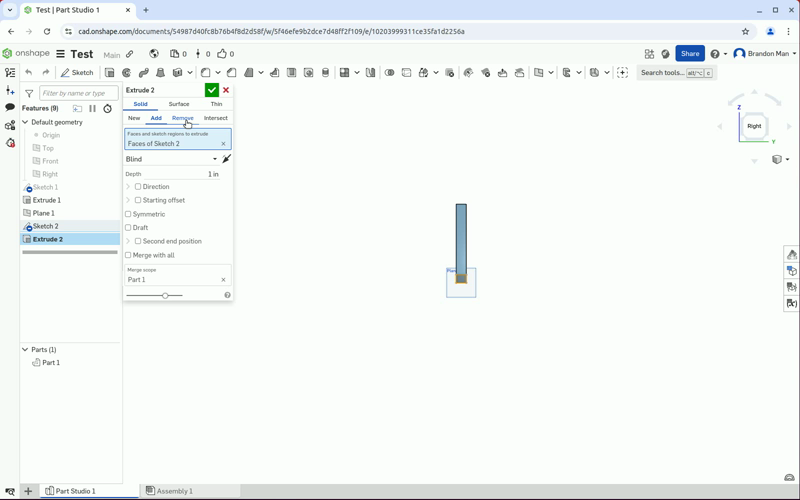
click(186, 120)
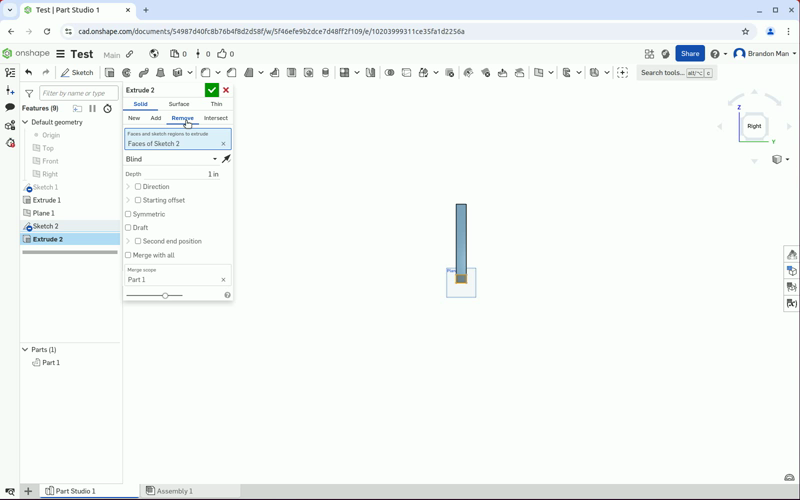
key(tab, 4)
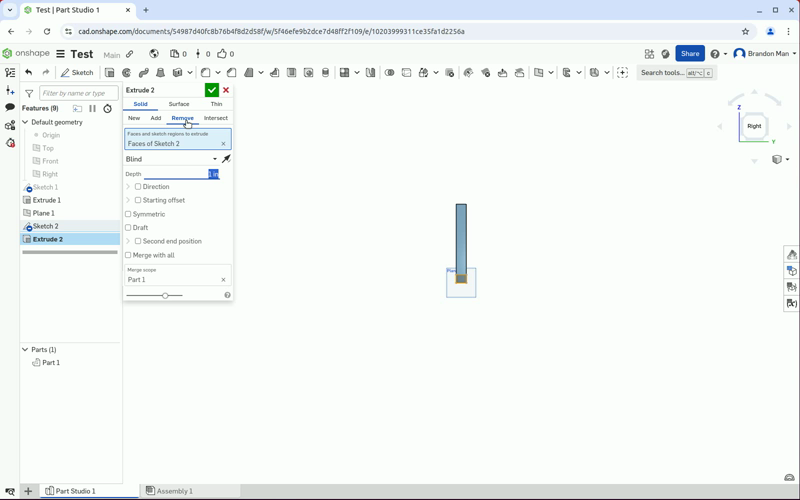
text(0.481)
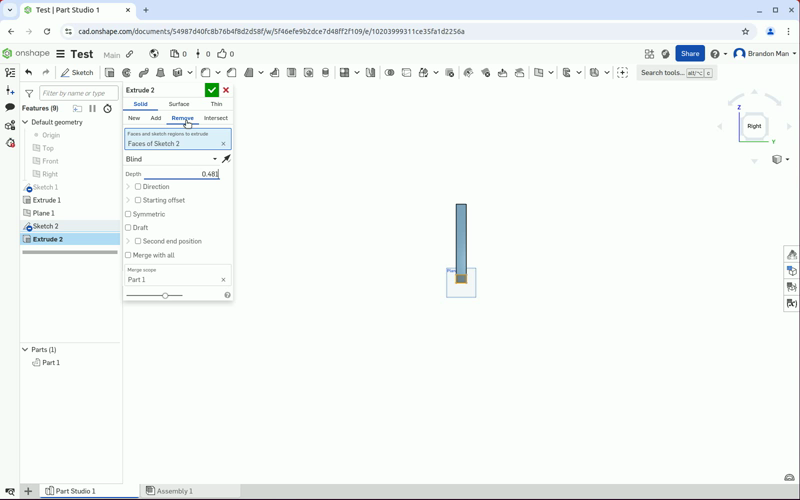
key(tab, 6)
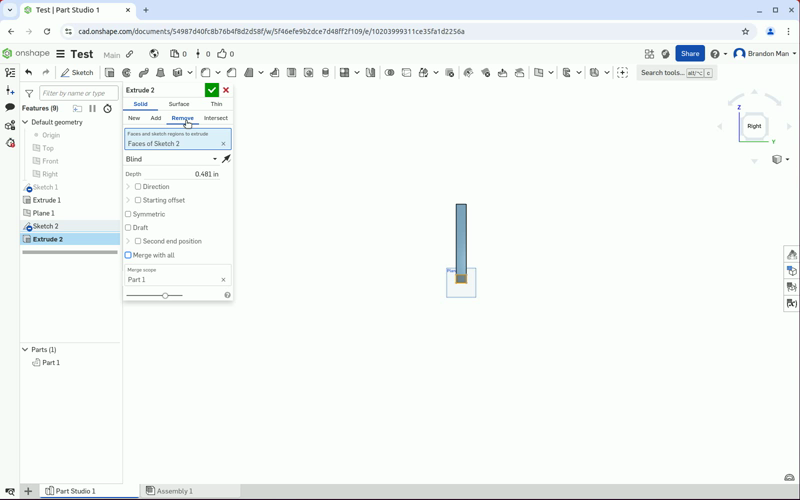
key(space)
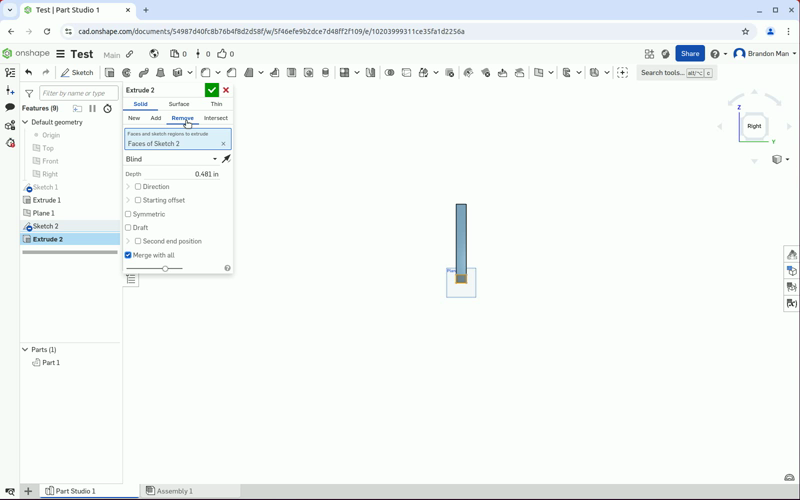
key(enter)
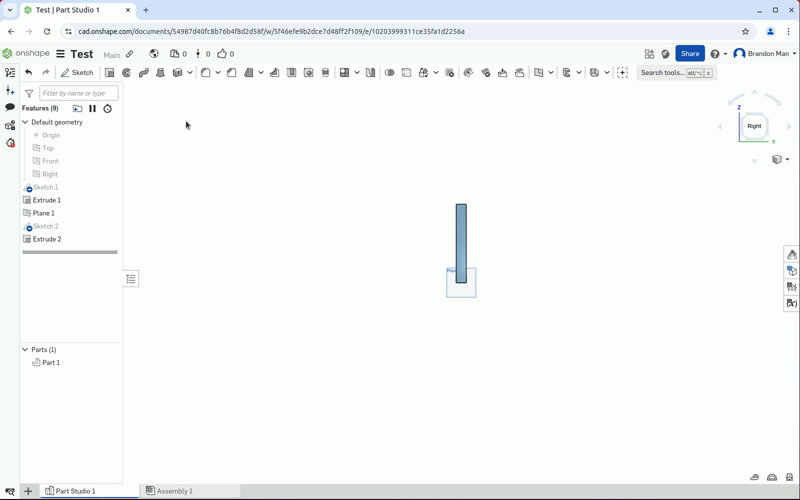
key(shift+h)
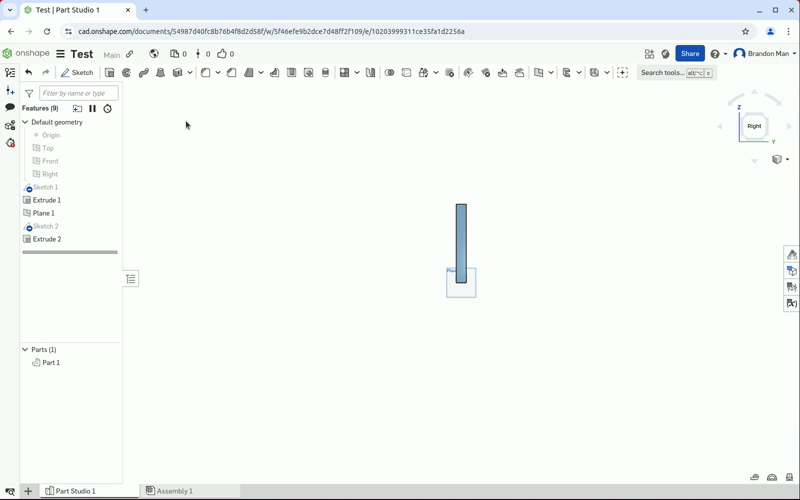
key(shift+h)
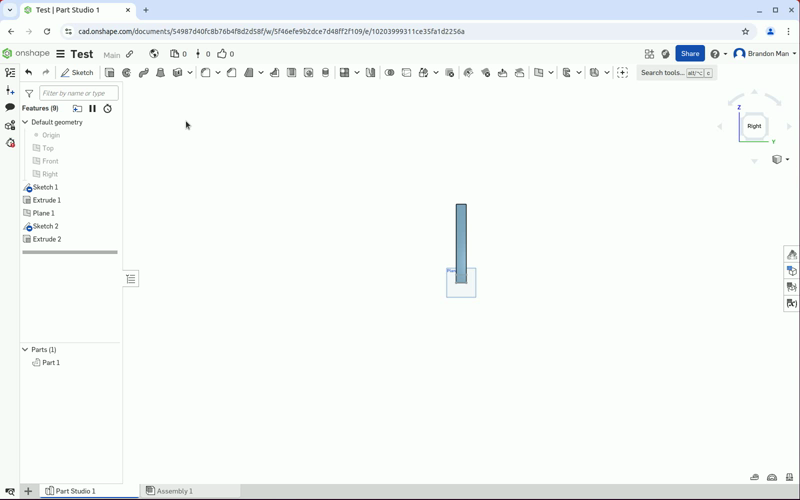
key(shift+7)
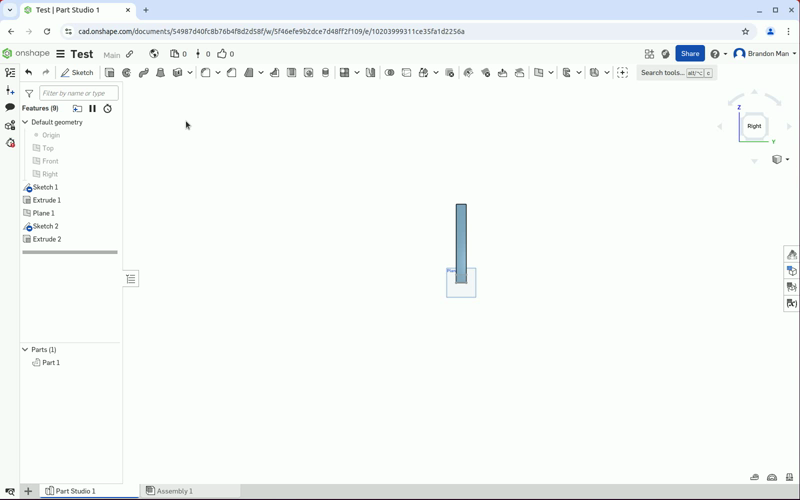
key(right, 2)
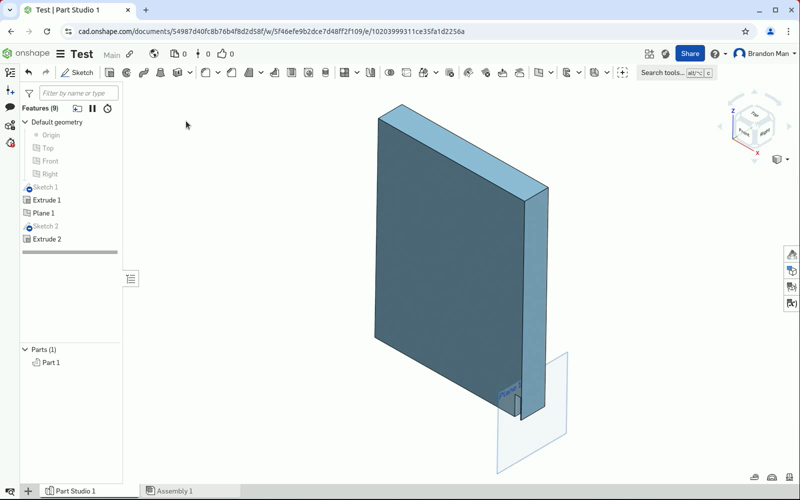
key(down, 2)
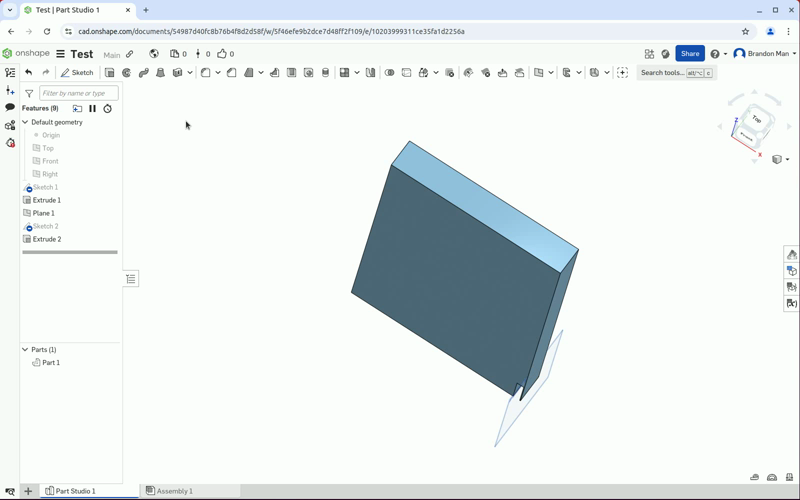
key(up, 2)
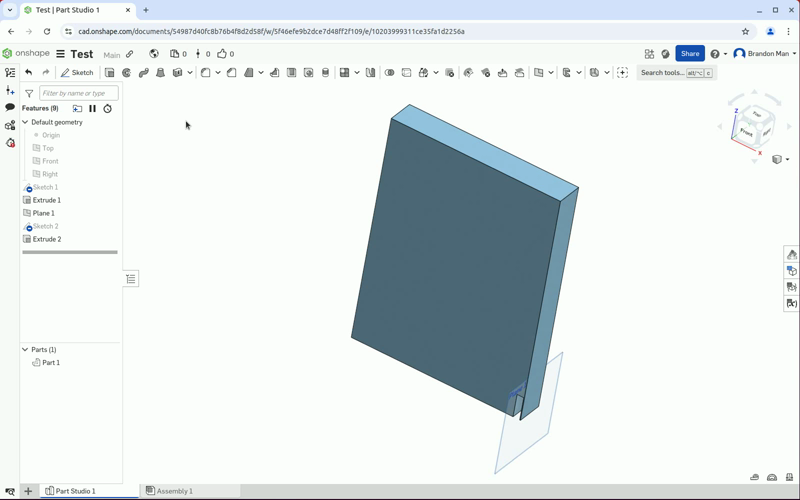
key(left, 2)
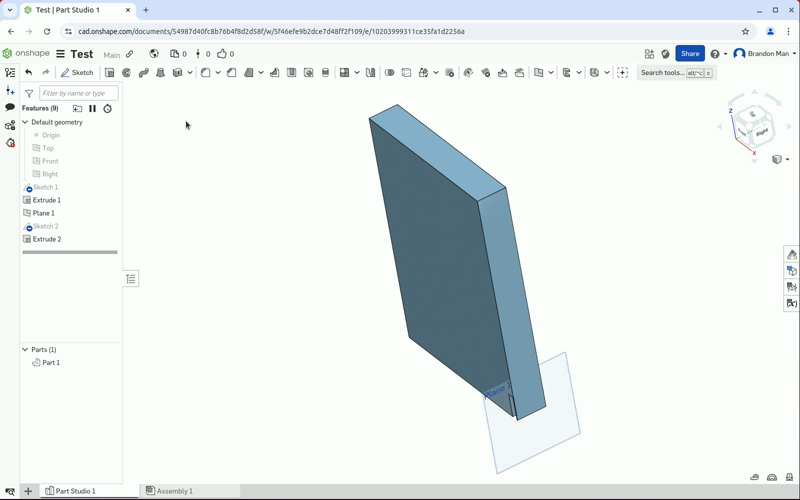
mouse_move(73, 189)
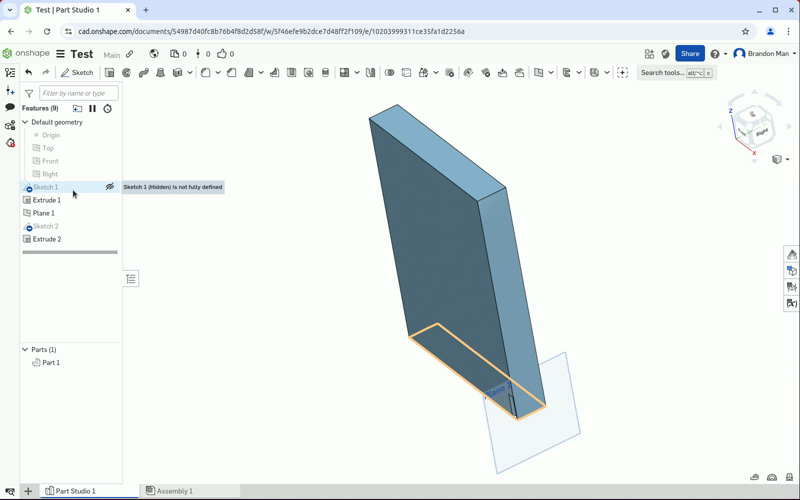
click(73, 189)